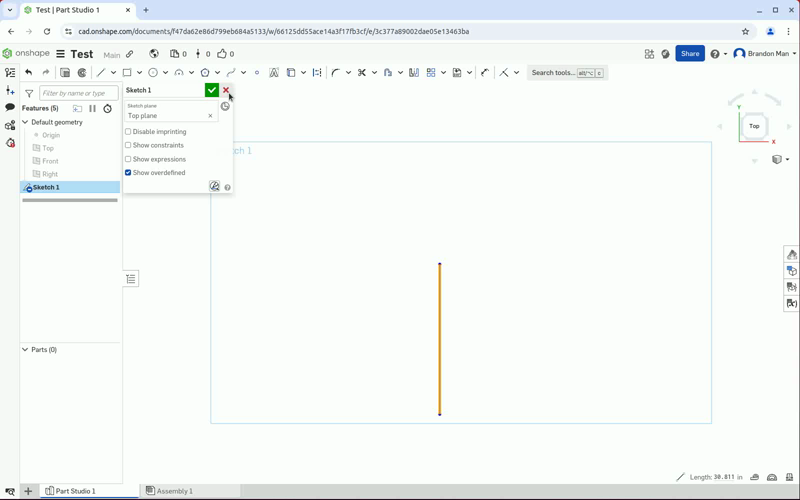
key(shift+h)
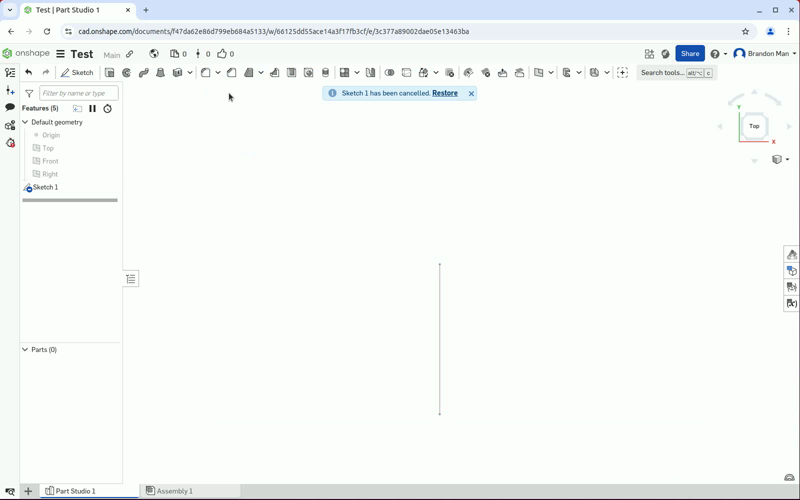
key(shift+s)
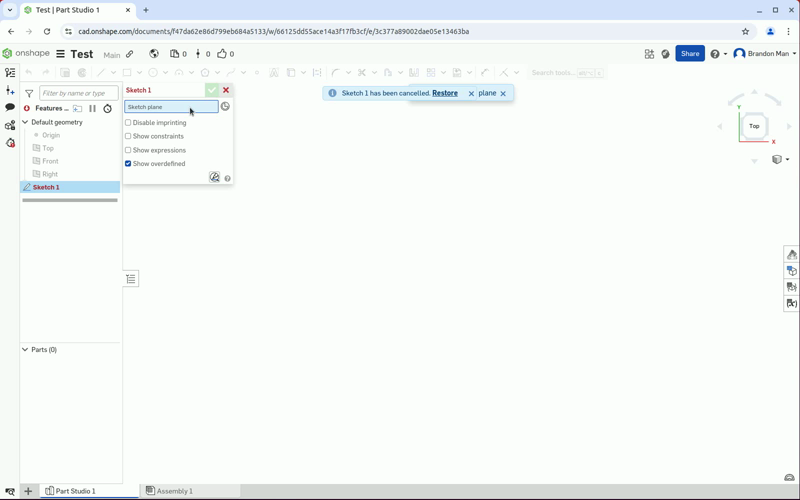
mouse_move(73, 150)
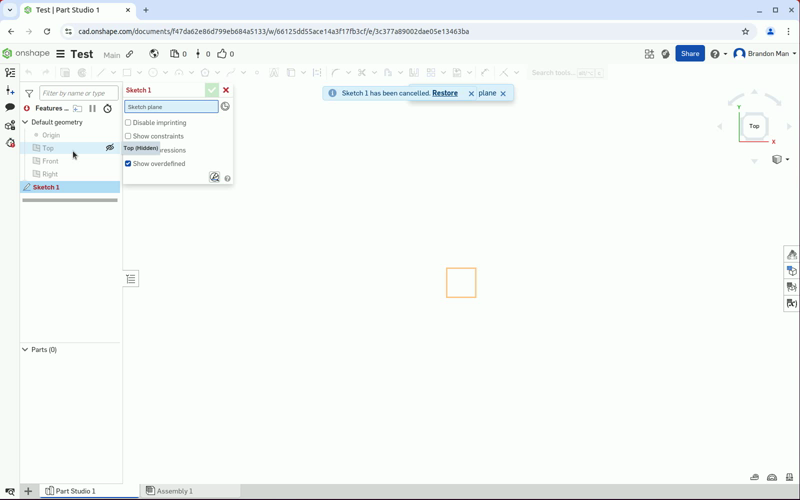
click(73, 150)
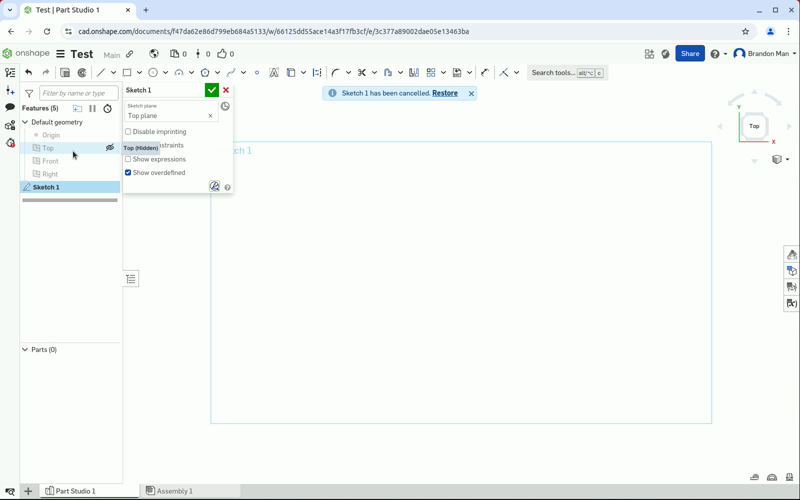
mouse_move(73, 352)
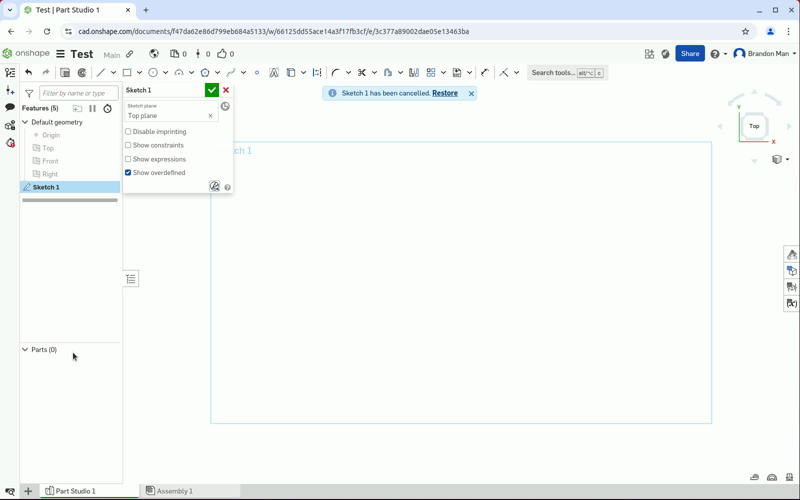
key(y)
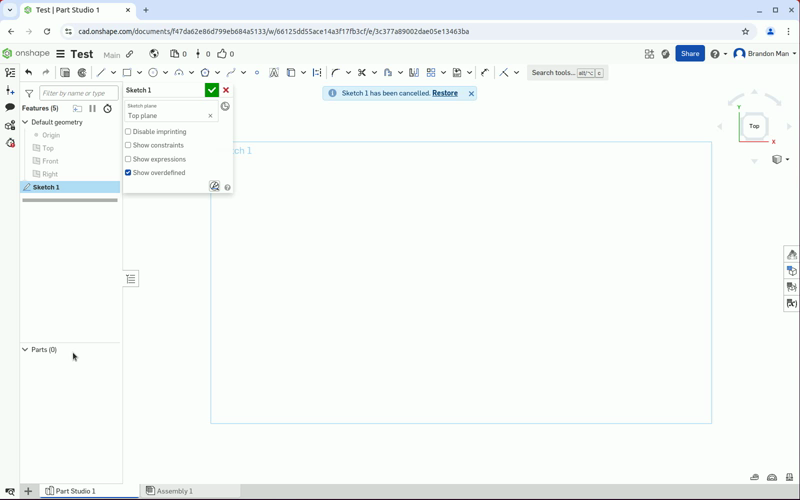
key(c)
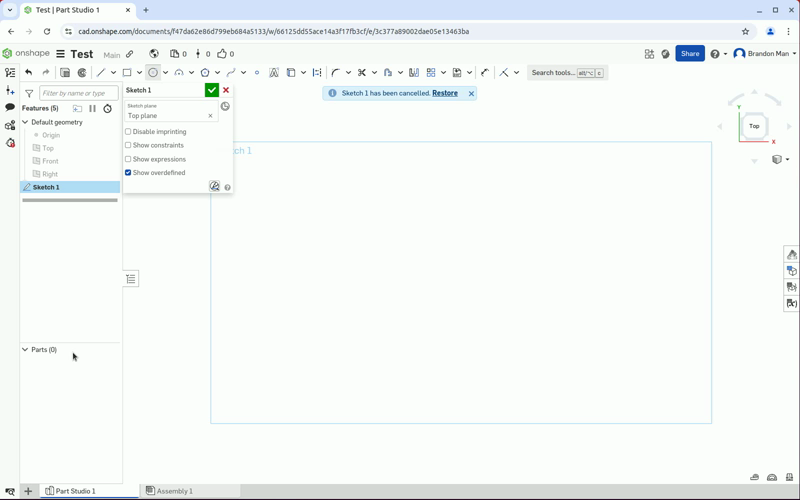
key_down(shift)
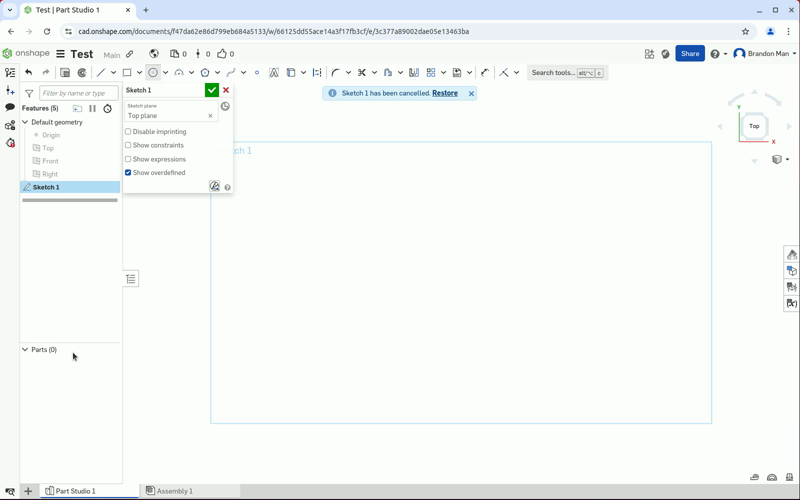
mouse_move(460, 279)
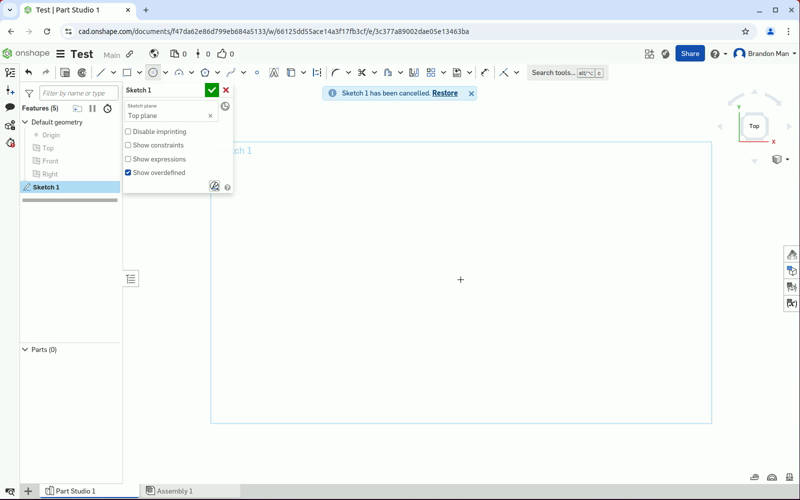
click(460, 279)
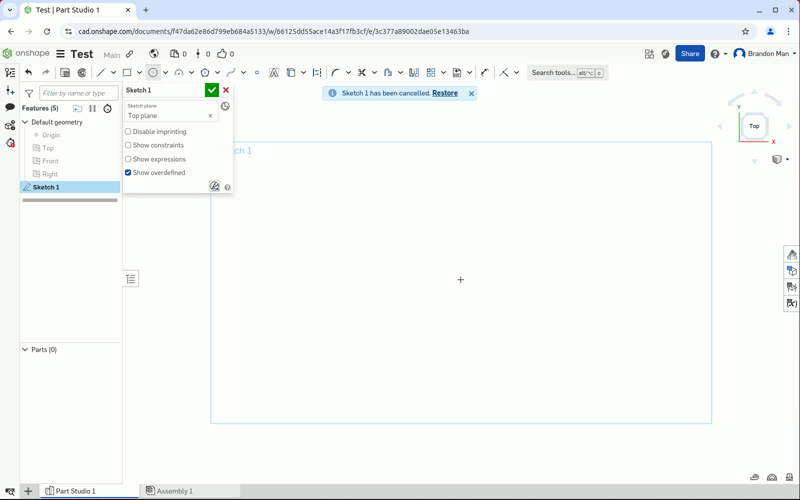
key_up(shift)
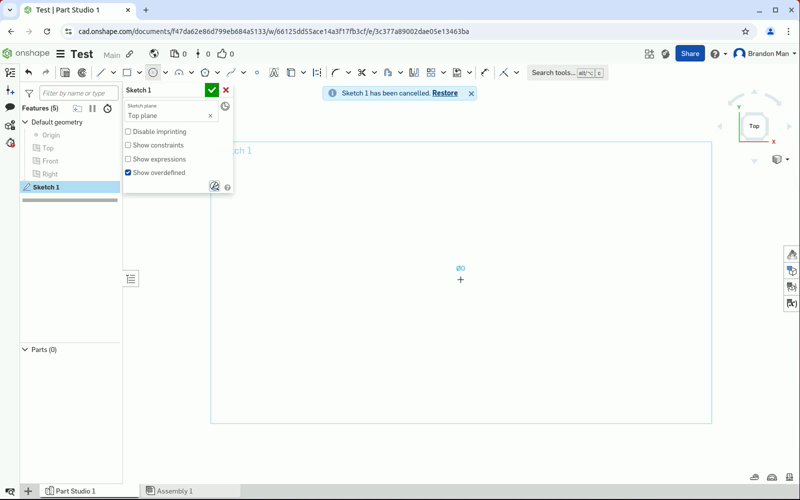
mouse_move(569, 279)
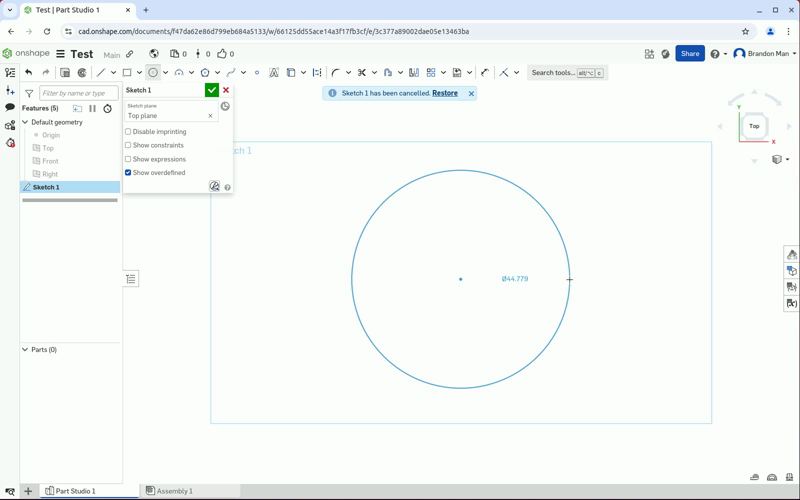
click(569, 279)
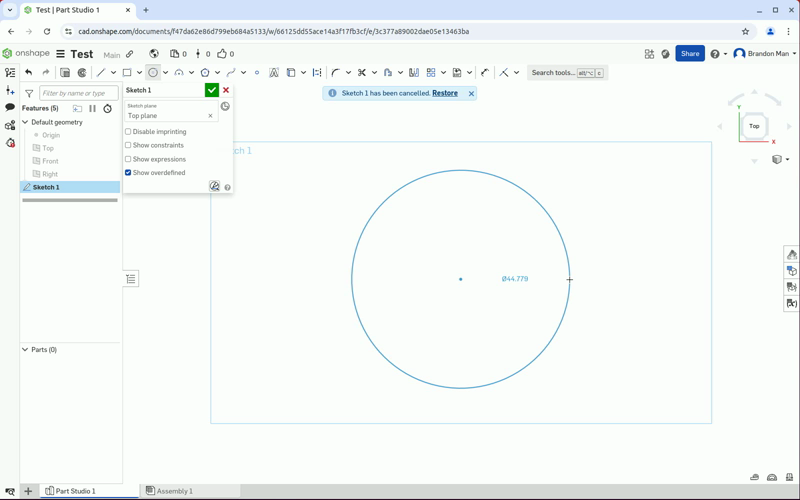
key(esc)
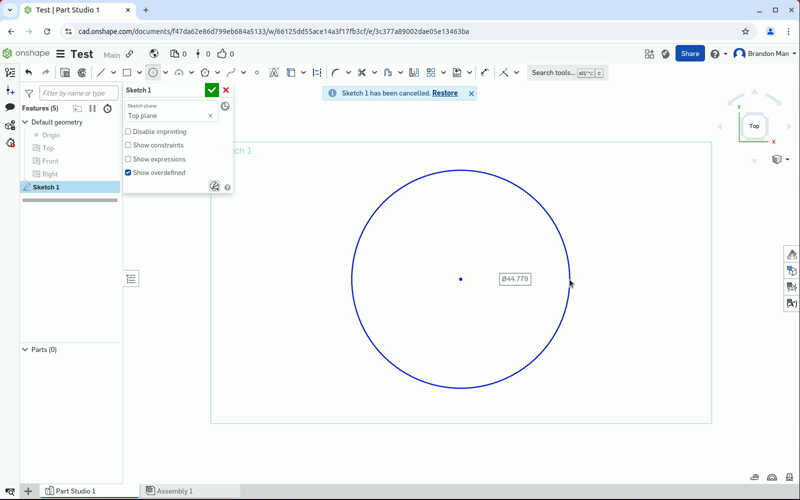
key(c)
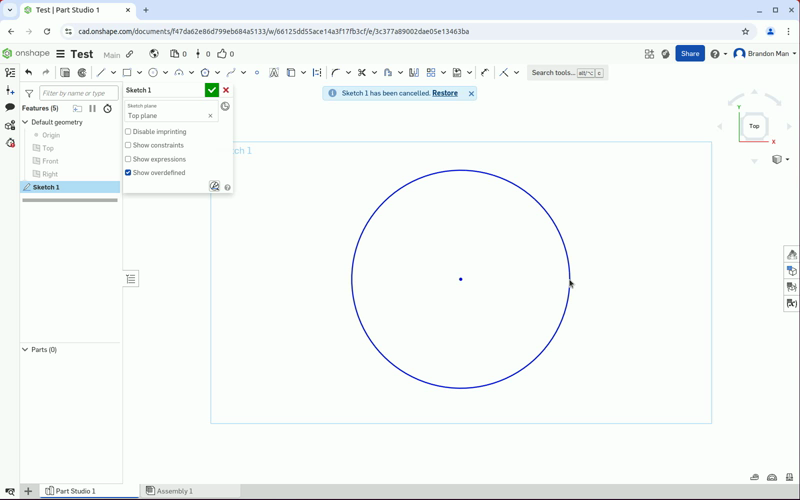
key_down(shift)
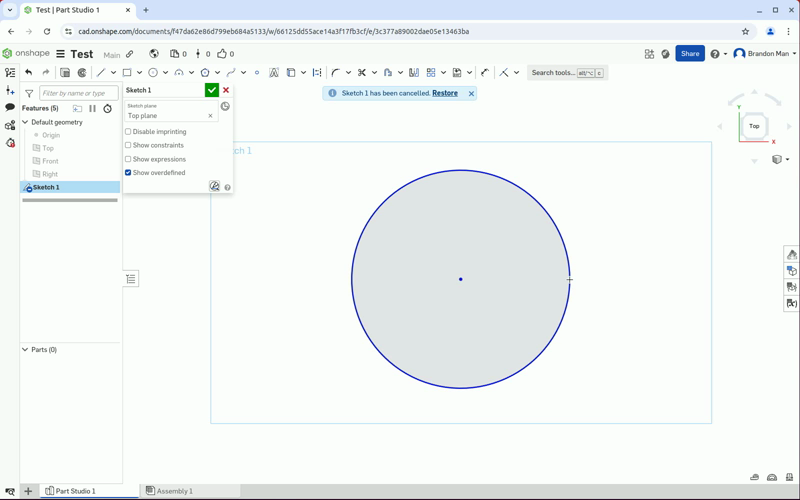
mouse_move(460, 279)
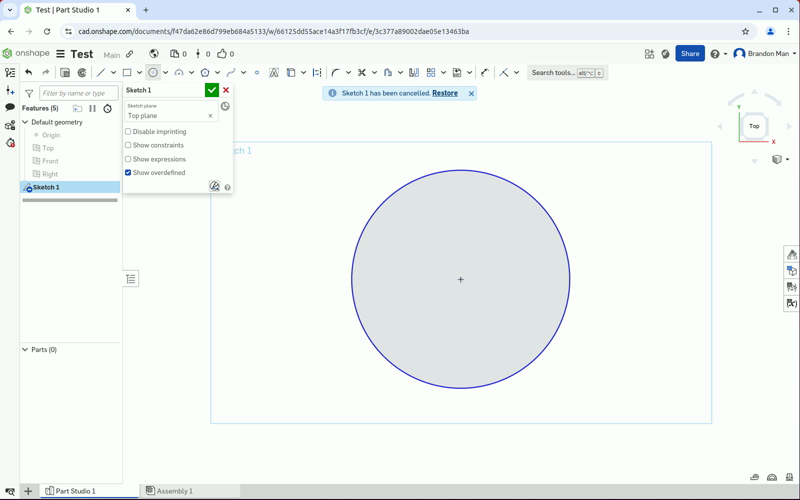
click(460, 279)
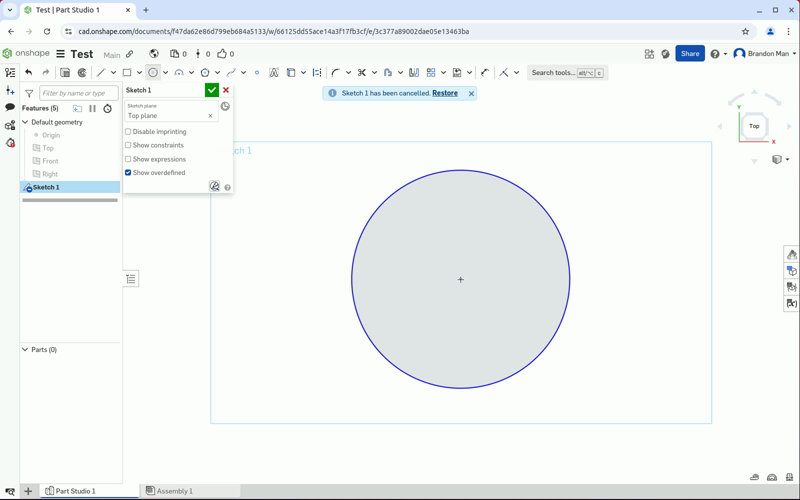
key_up(shift)
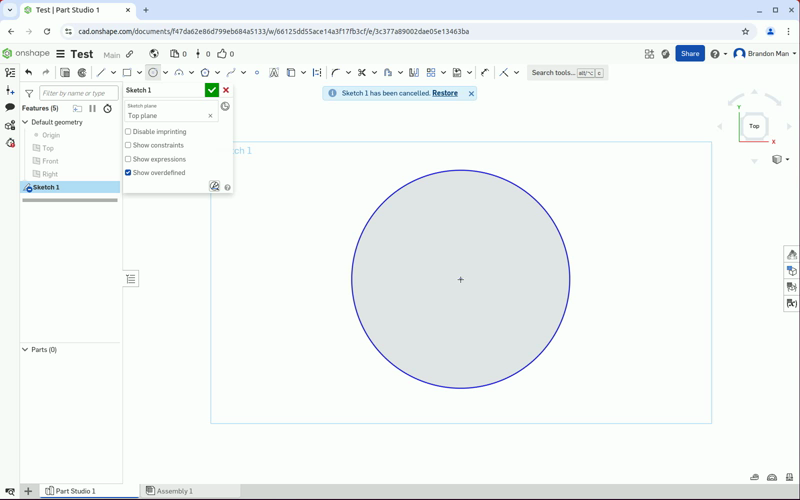
mouse_move(558, 279)
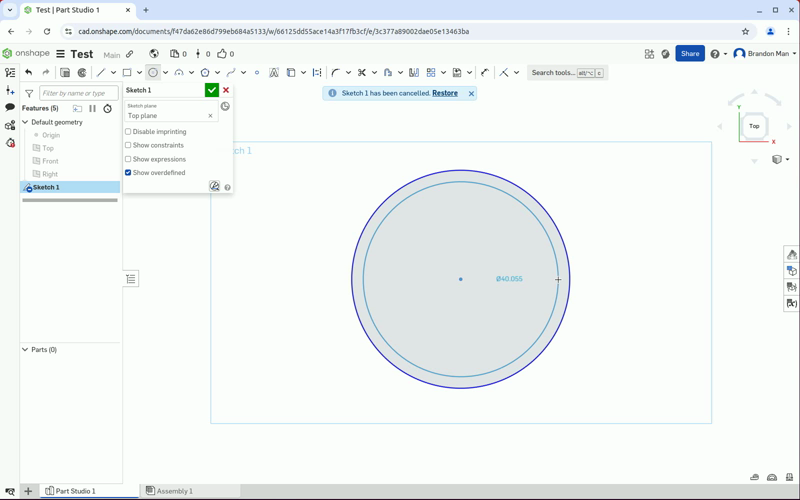
click(558, 279)
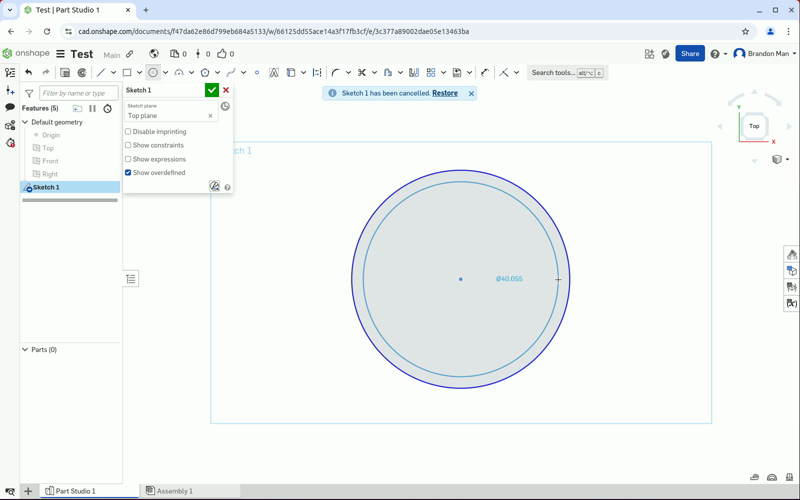
key(esc)
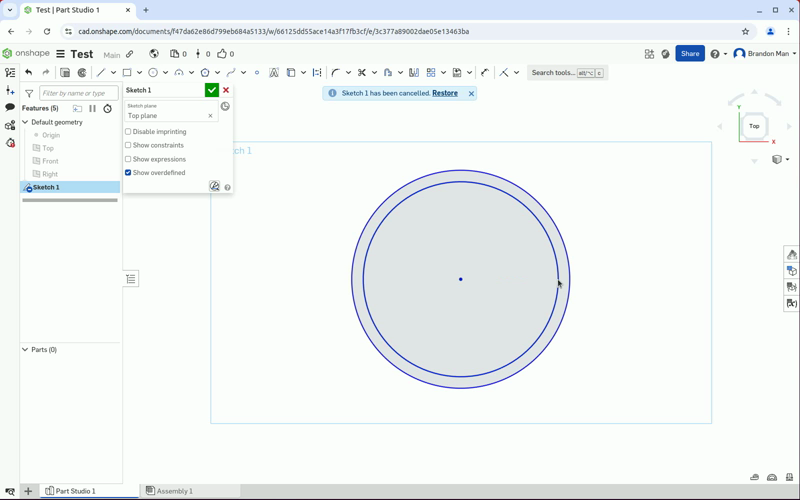
mouse_move(518, 364)
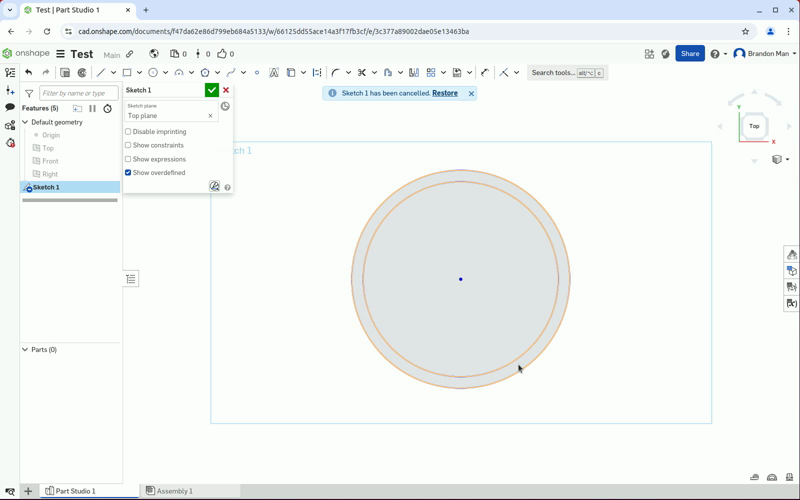
click(518, 364)
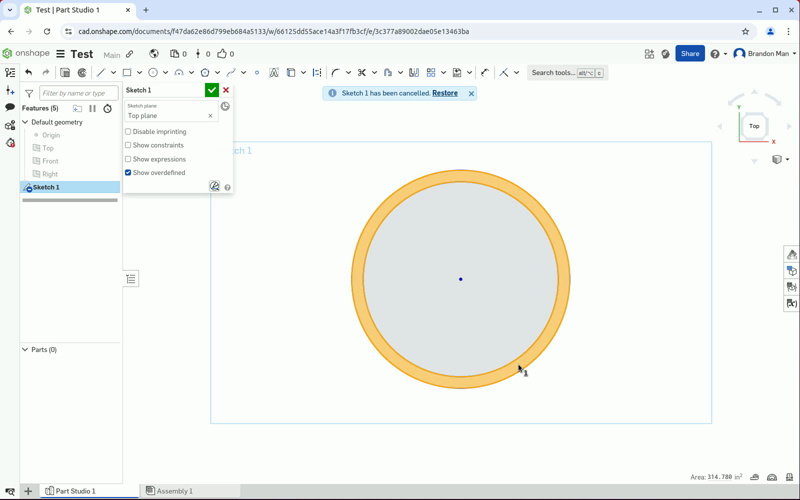
mouse_move(73, 352)
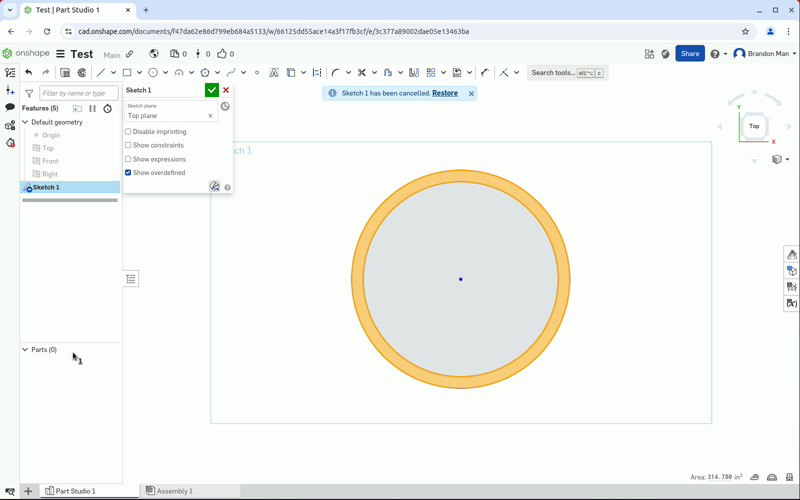
key(shift+y)
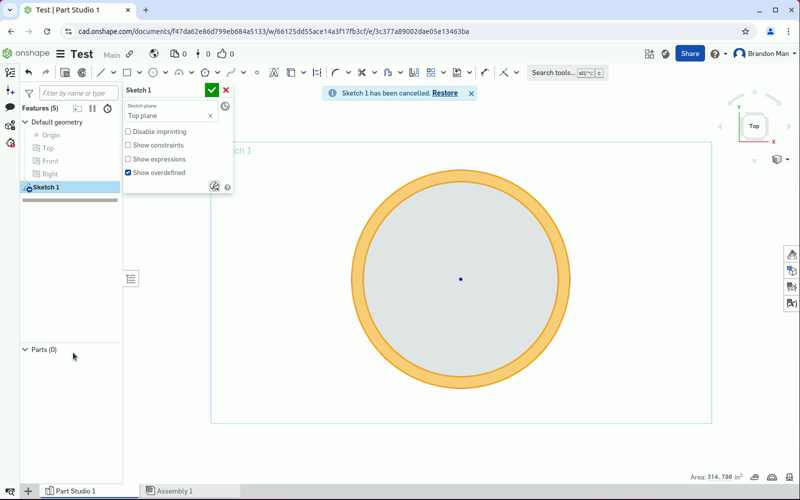
key(shift+e)
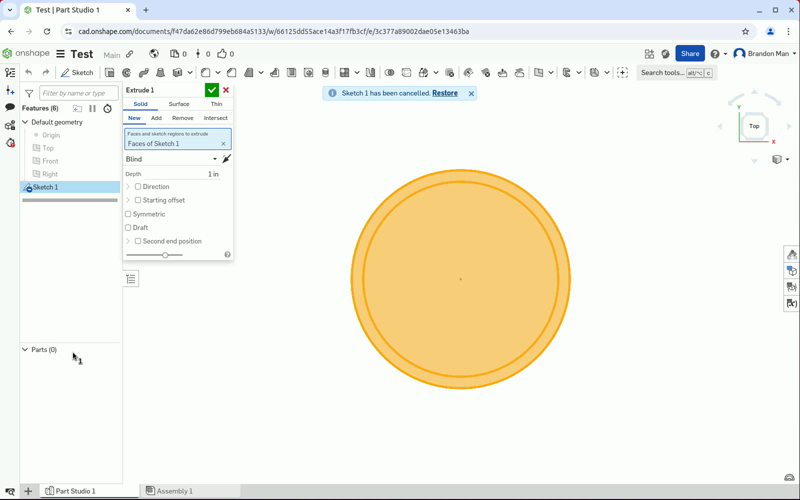
mouse_move(143, 106)
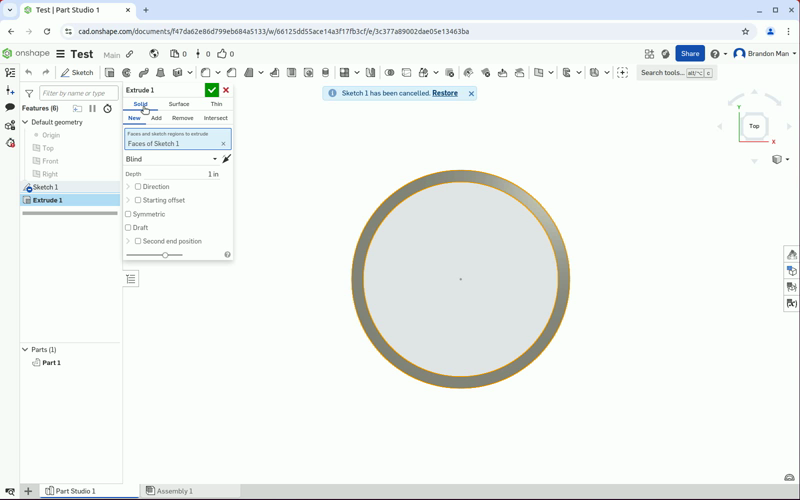
click(143, 106)
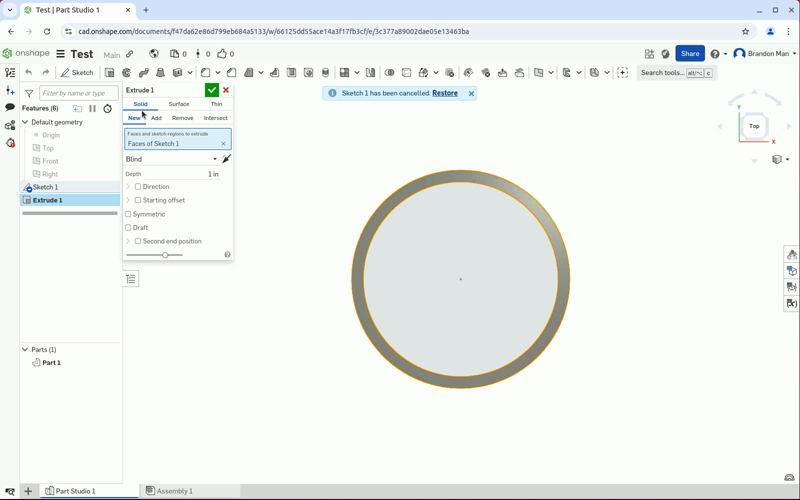
mouse_move(137, 120)
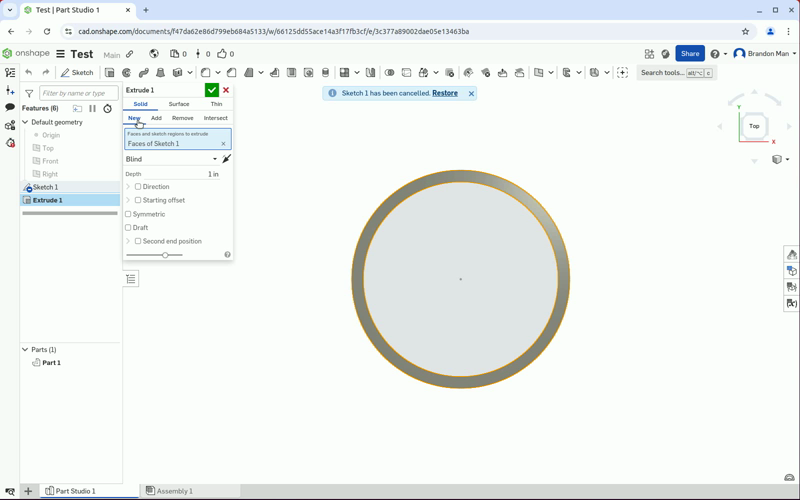
click(137, 120)
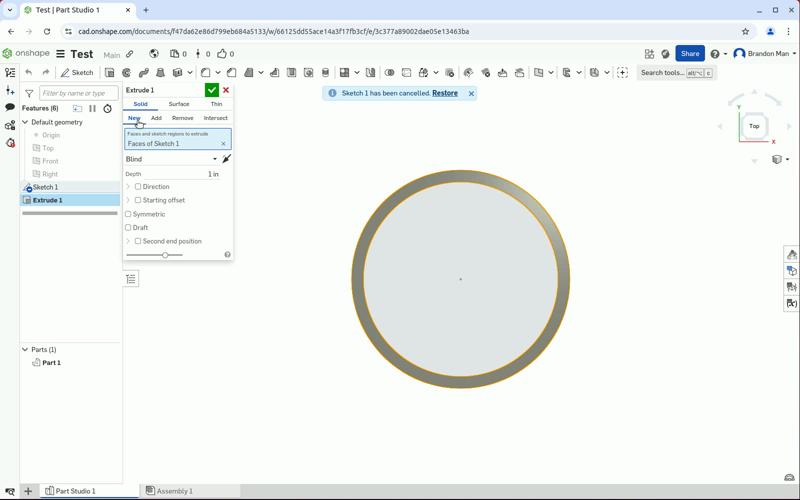
key(tab, 4)
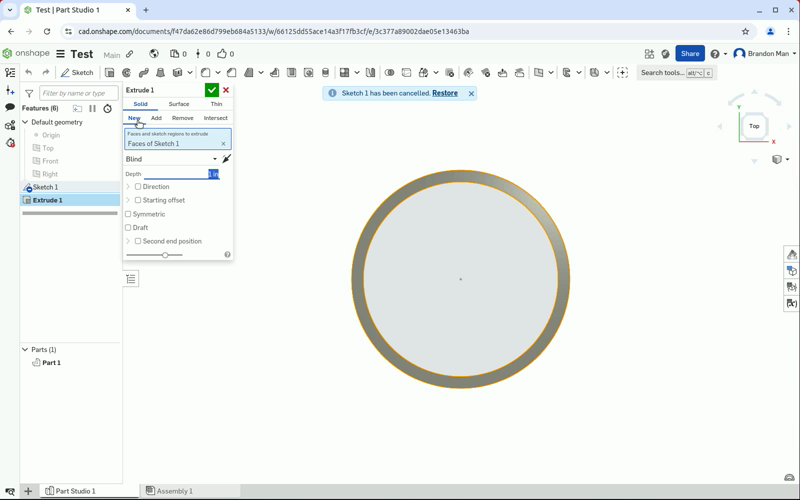
text(1.444)
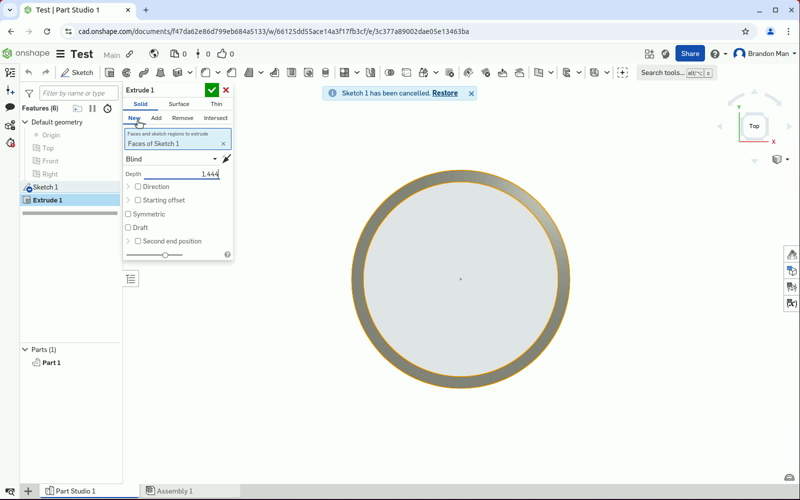
key(enter)
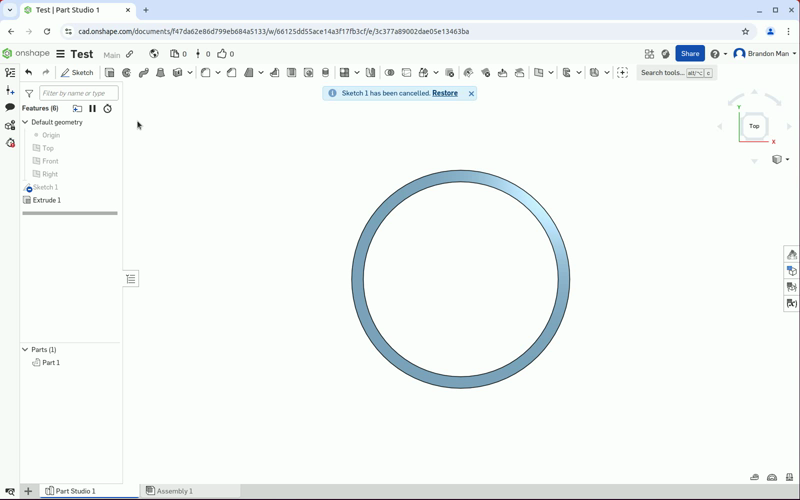
key(shift+h)
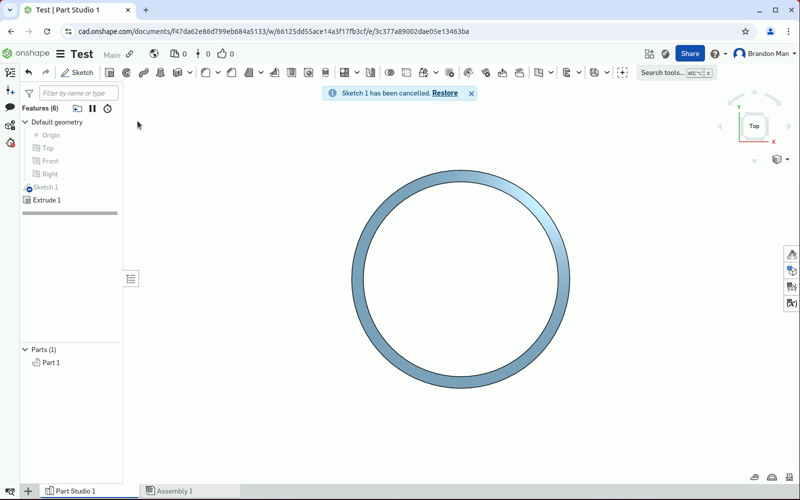
key(shift+h)
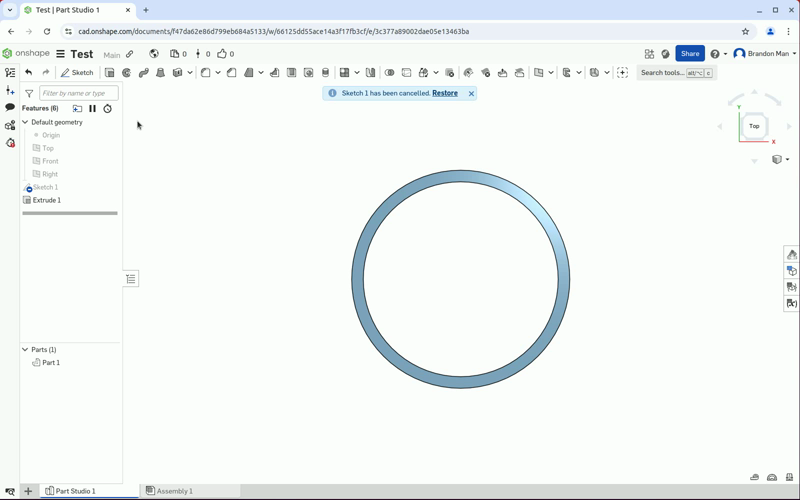
mouse_move(73, 189)
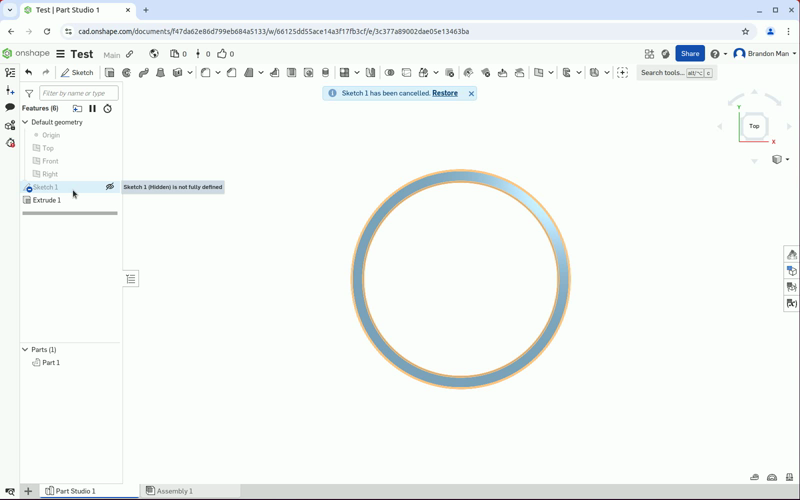
click(73, 189)
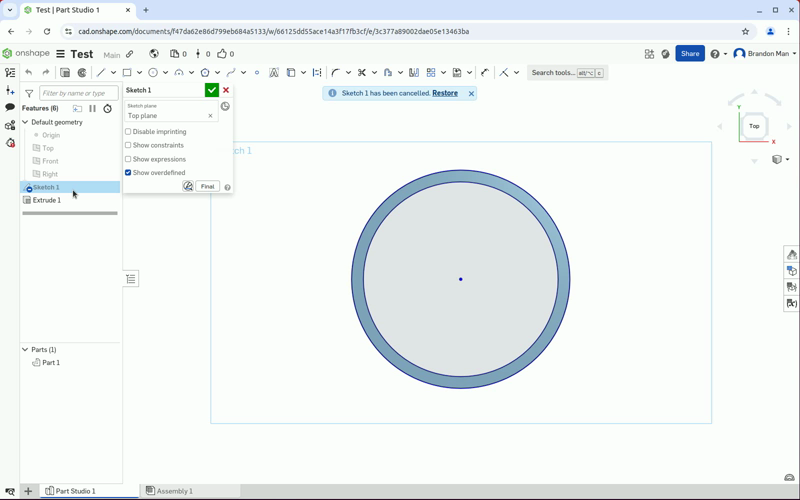
mouse_move(229, 92)
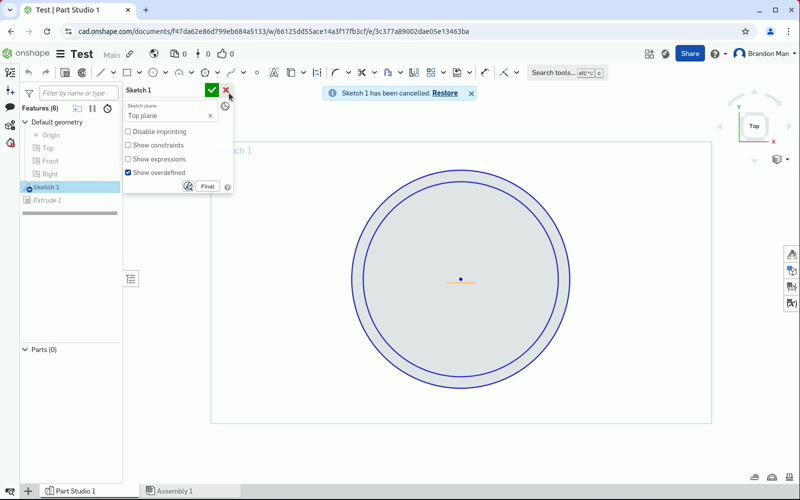
click(229, 92)
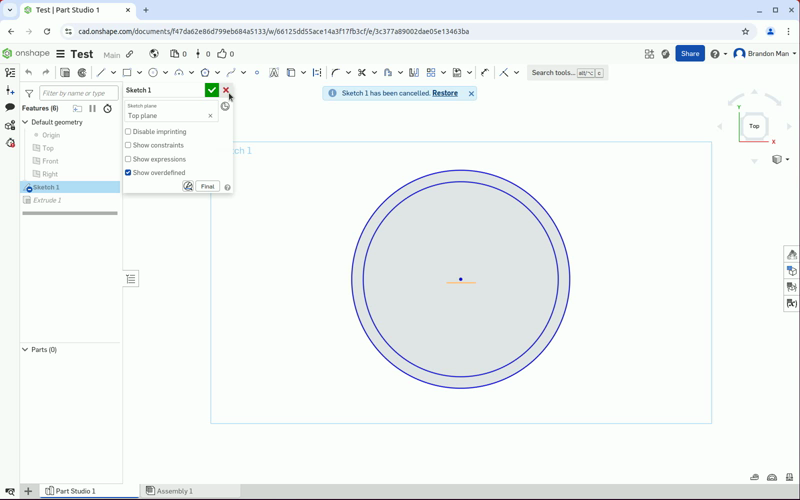
key(shift+s)
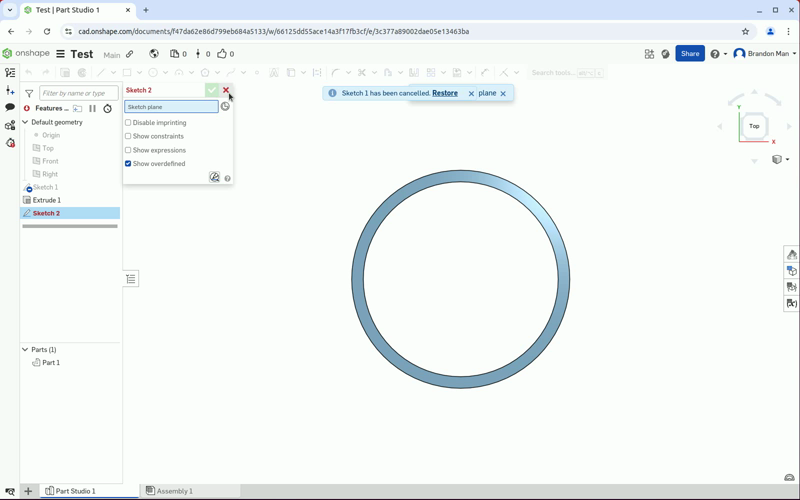
mouse_move(73, 150)
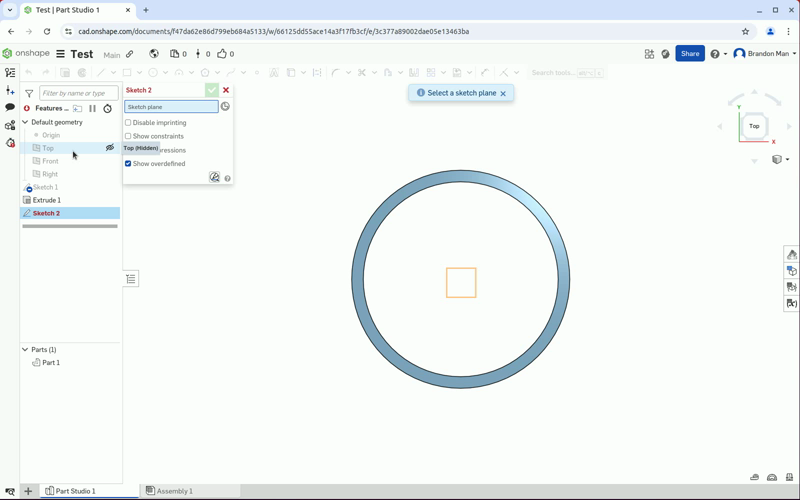
click(73, 150)
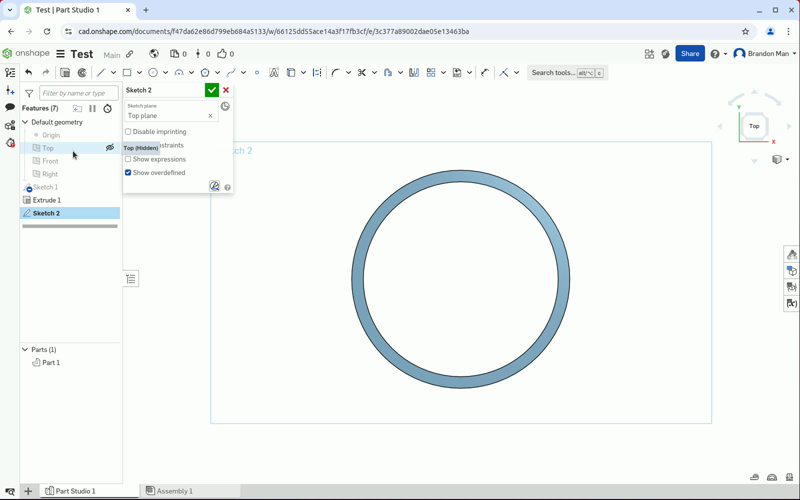
mouse_move(73, 352)
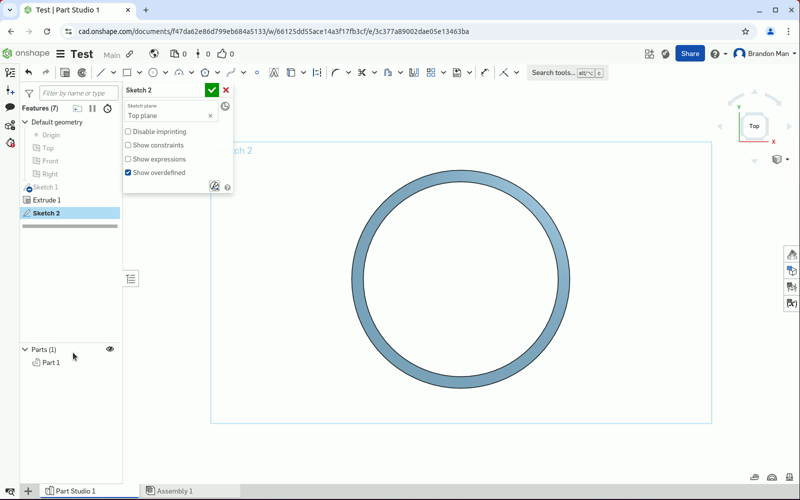
key(y)
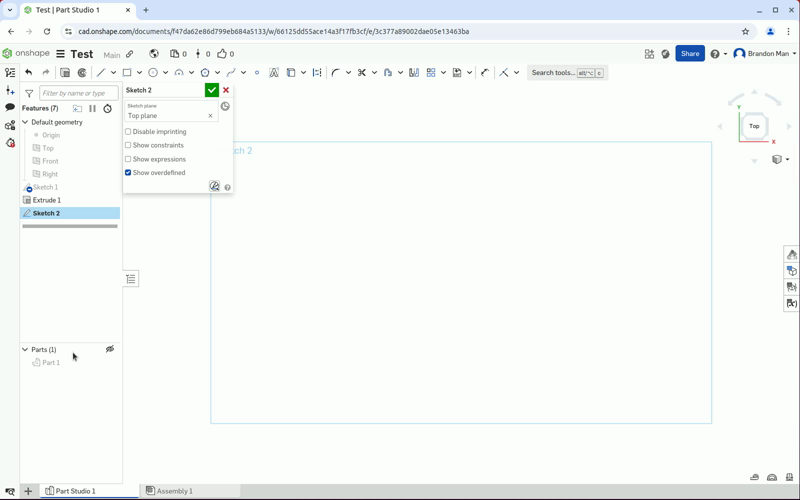
key(c)
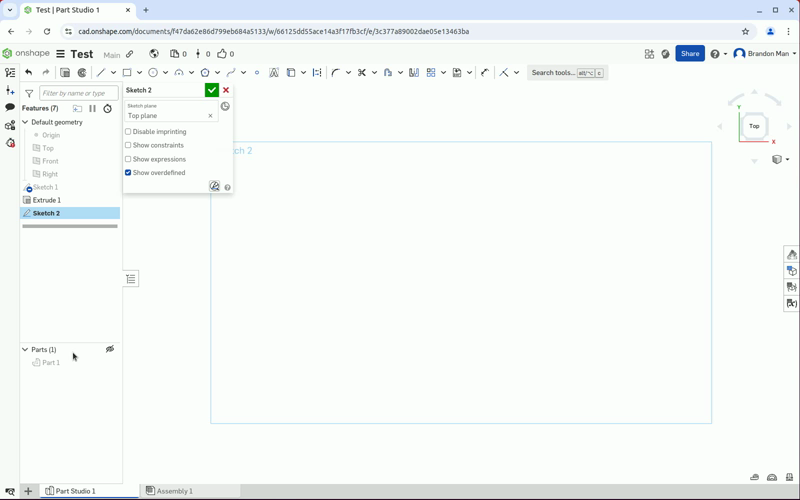
key_down(shift)
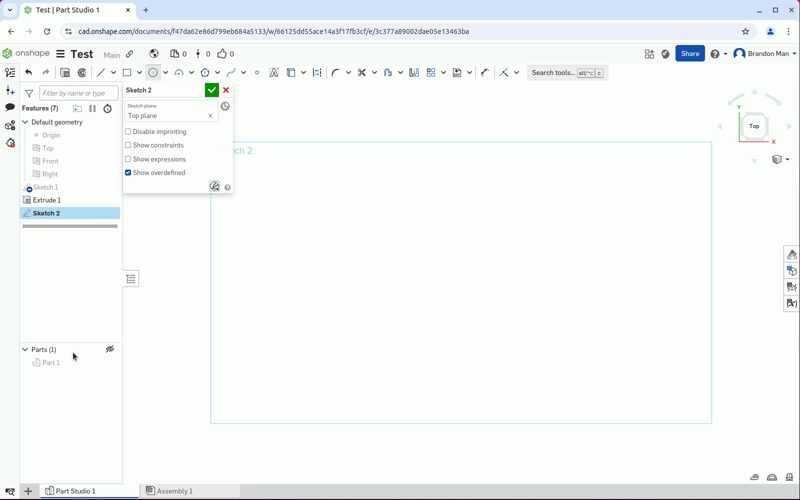
mouse_move(460, 279)
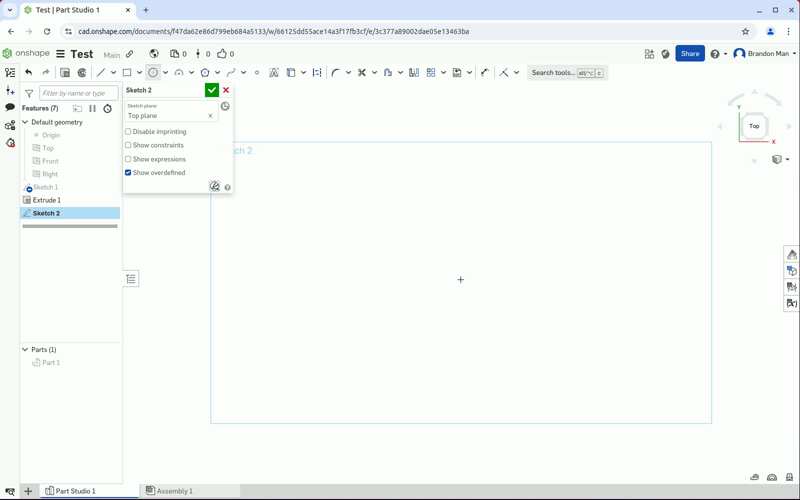
click(460, 279)
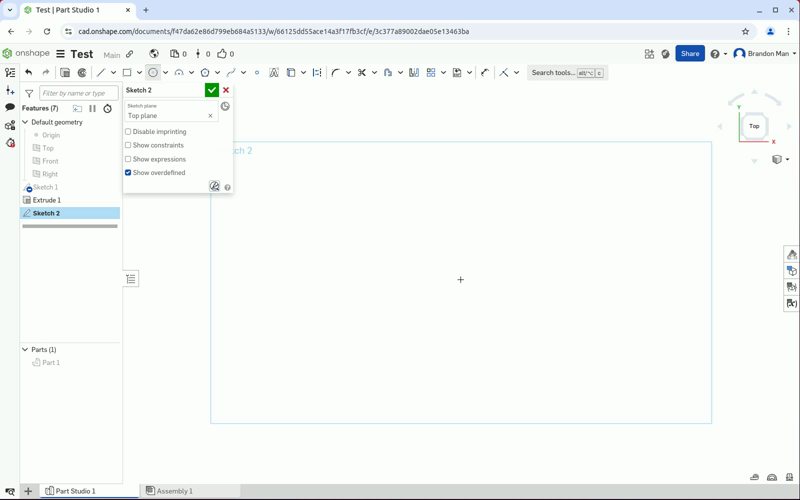
key_up(shift)
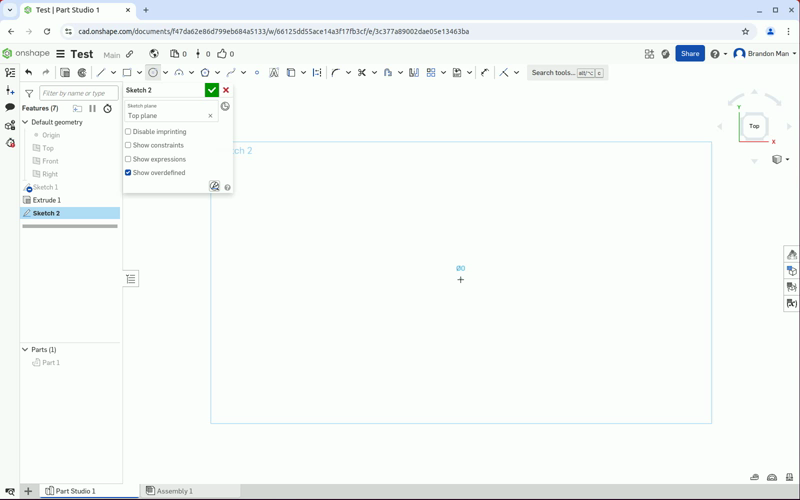
mouse_move(559, 279)
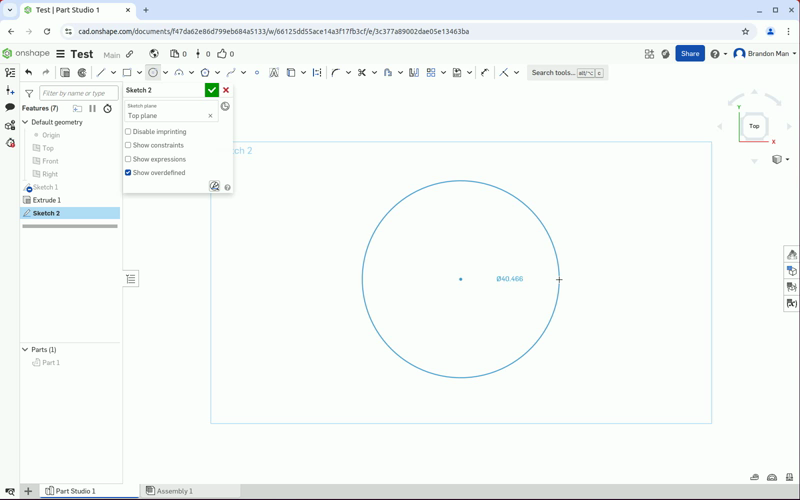
click(559, 279)
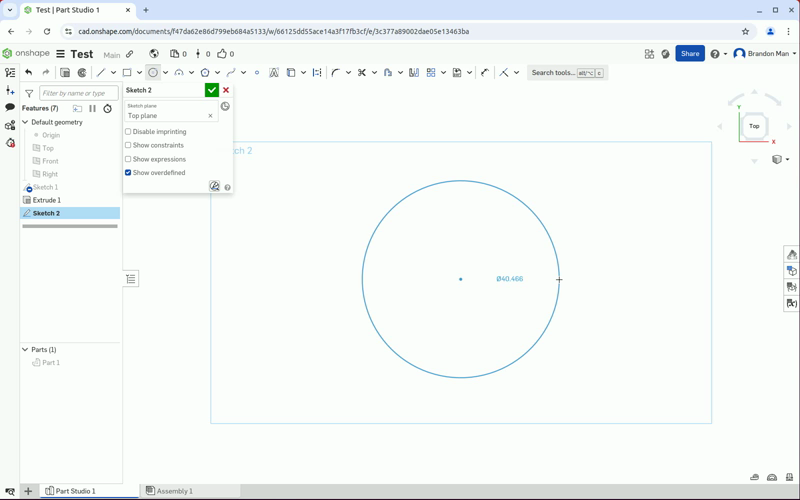
key(esc)
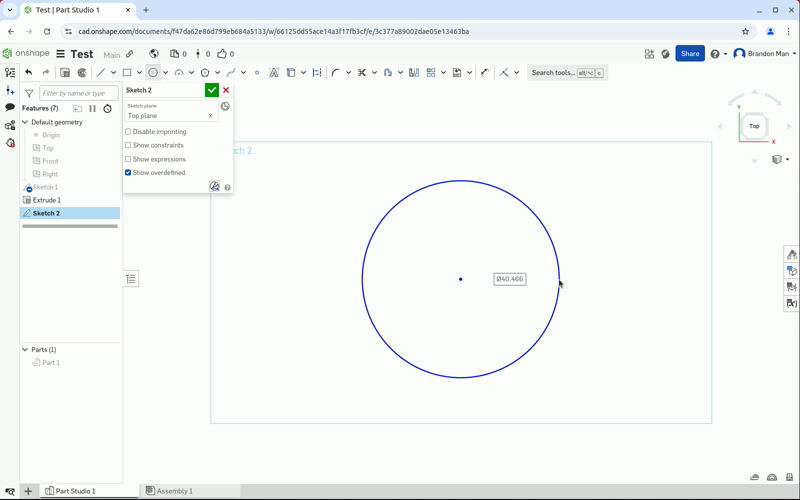
key(c)
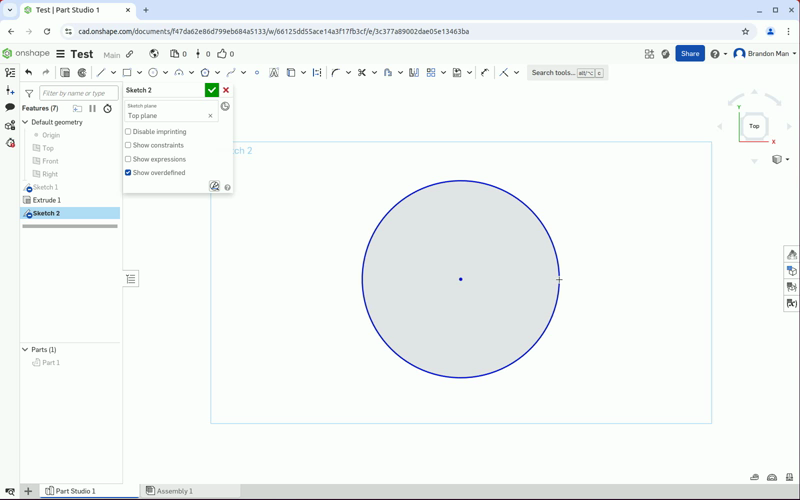
key_down(shift)
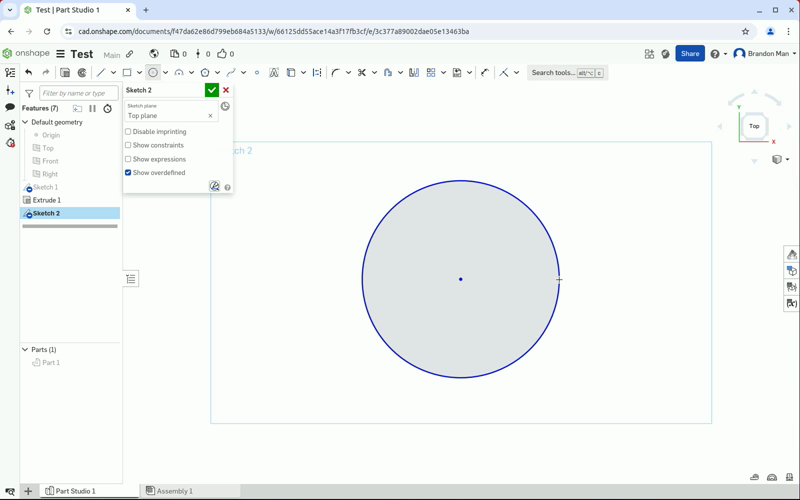
mouse_move(460, 279)
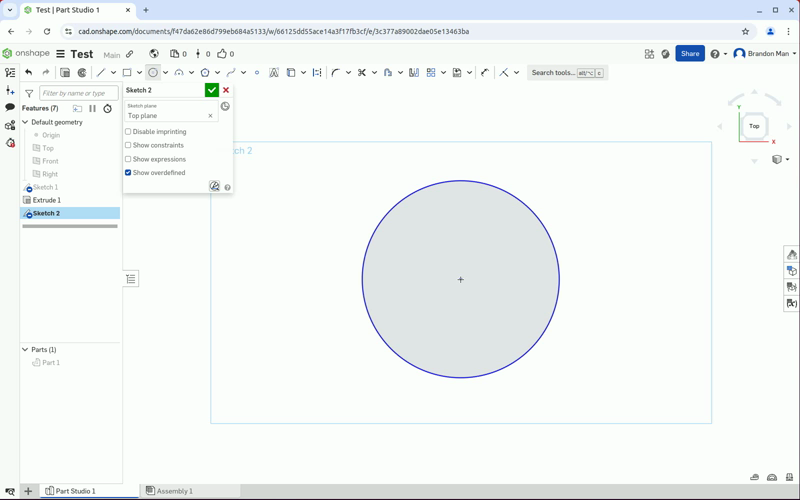
click(460, 279)
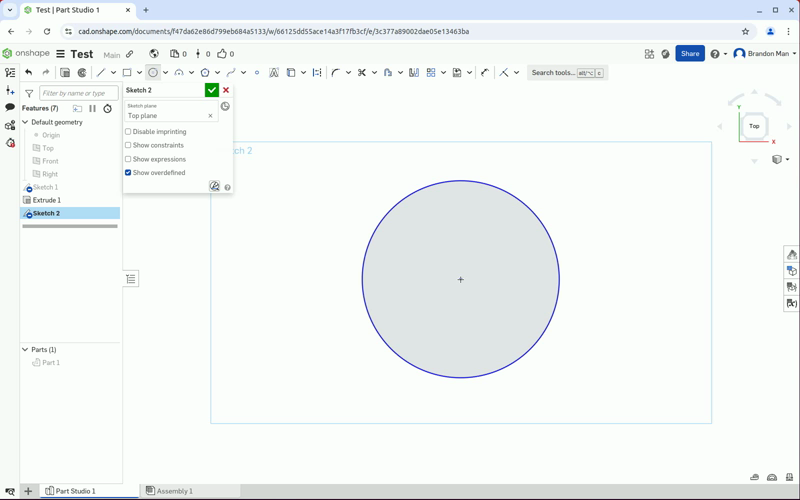
key_up(shift)
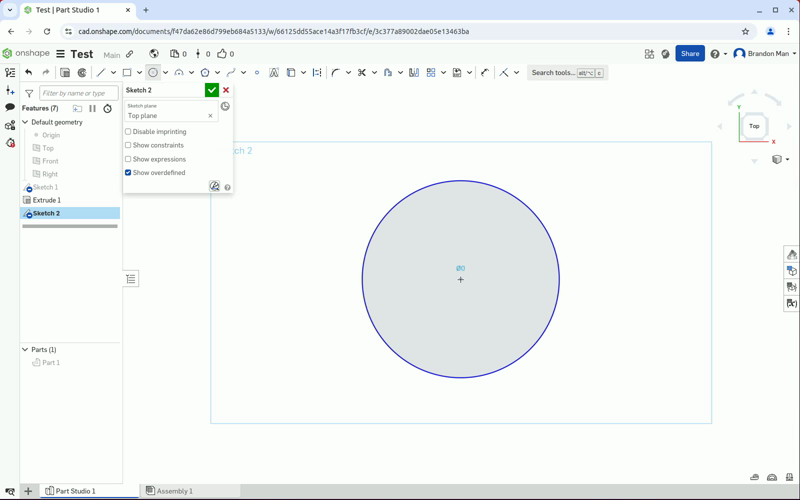
mouse_move(551, 279)
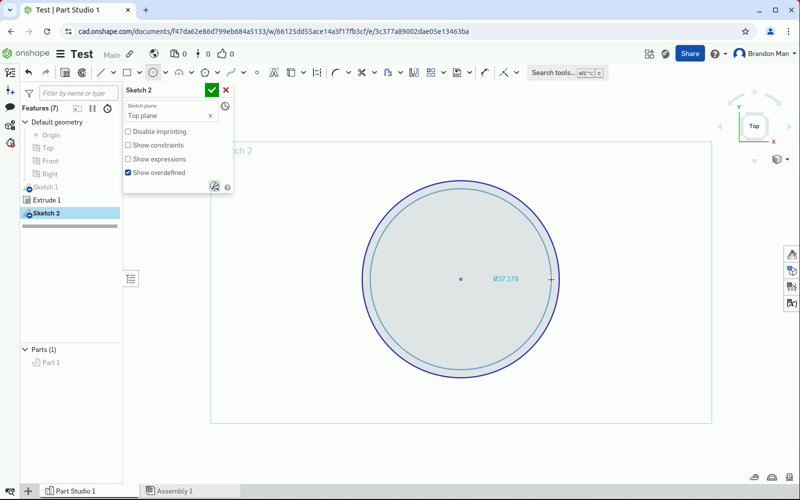
click(551, 279)
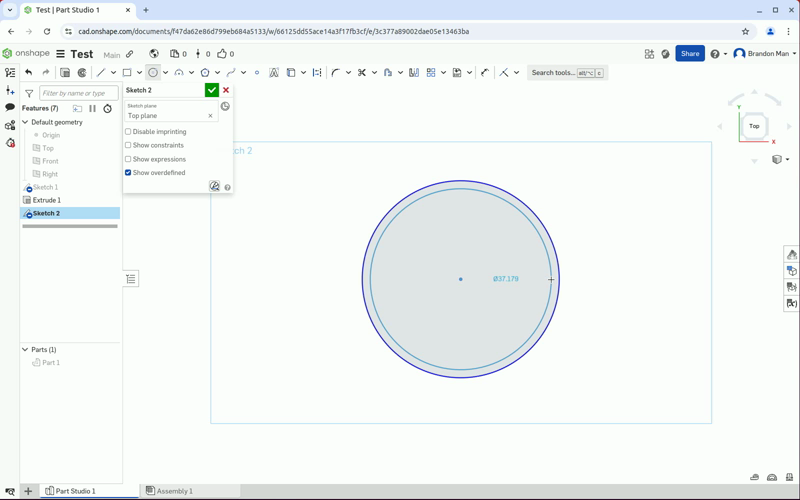
key(esc)
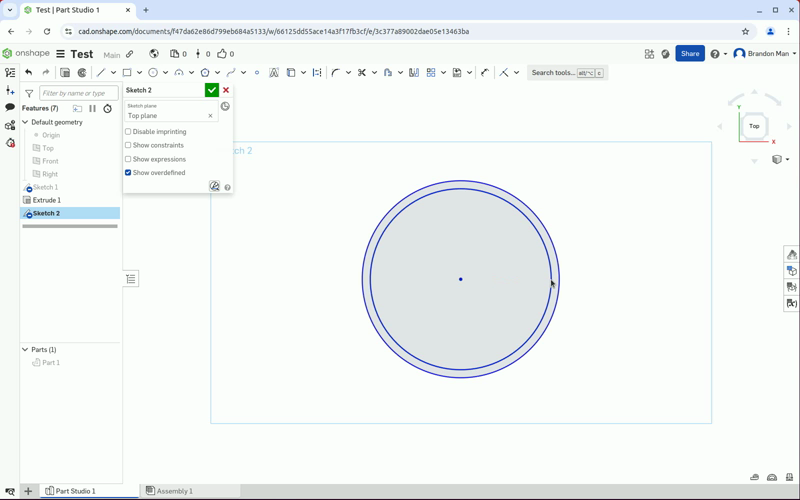
mouse_move(380, 230)
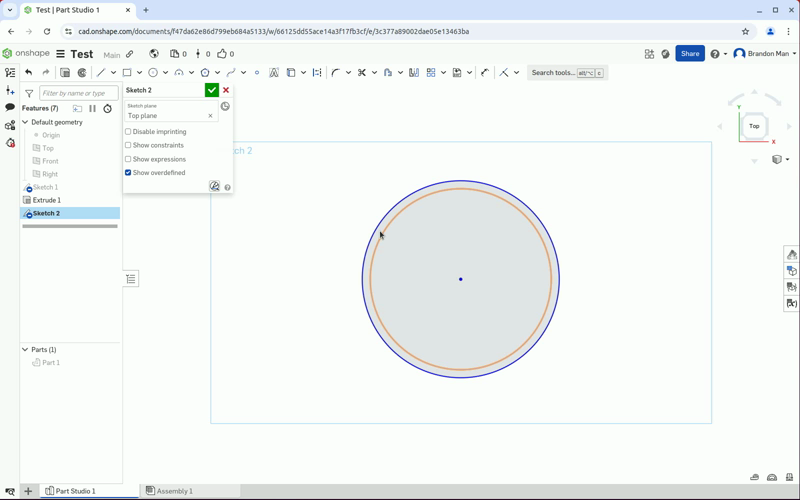
click(380, 230)
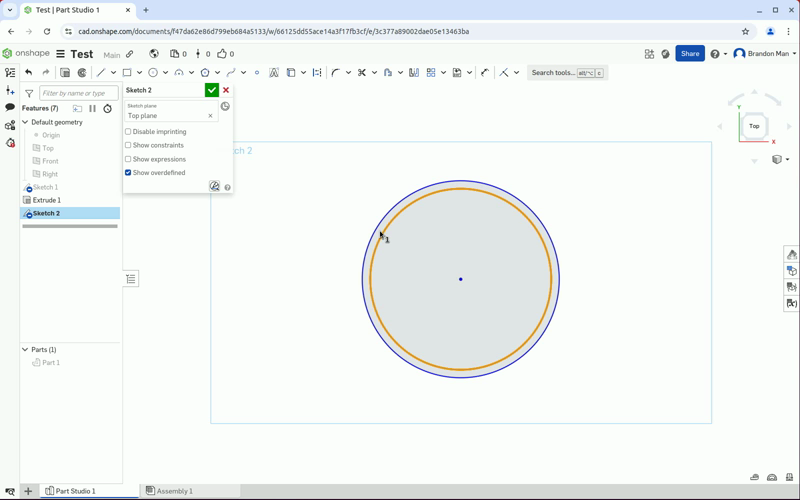
mouse_move(73, 352)
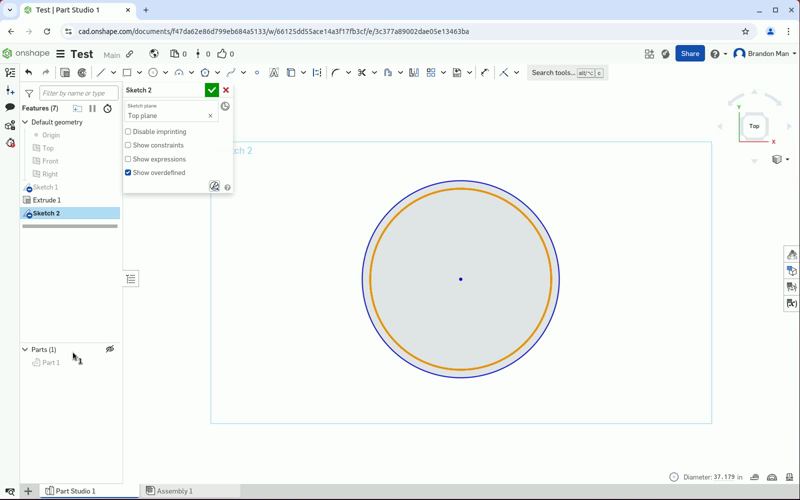
key(shift+y)
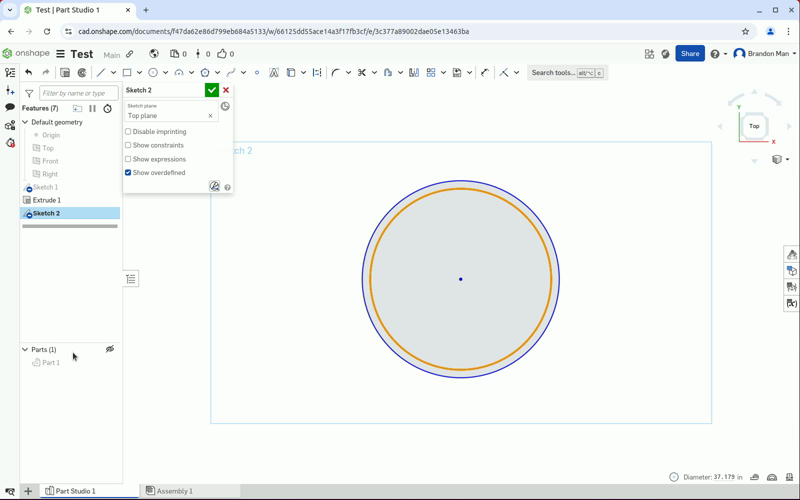
key(shift+e)
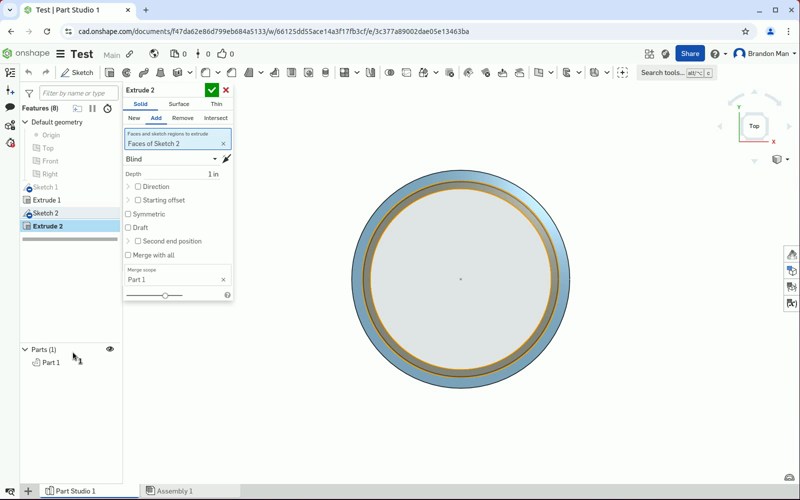
mouse_move(143, 106)
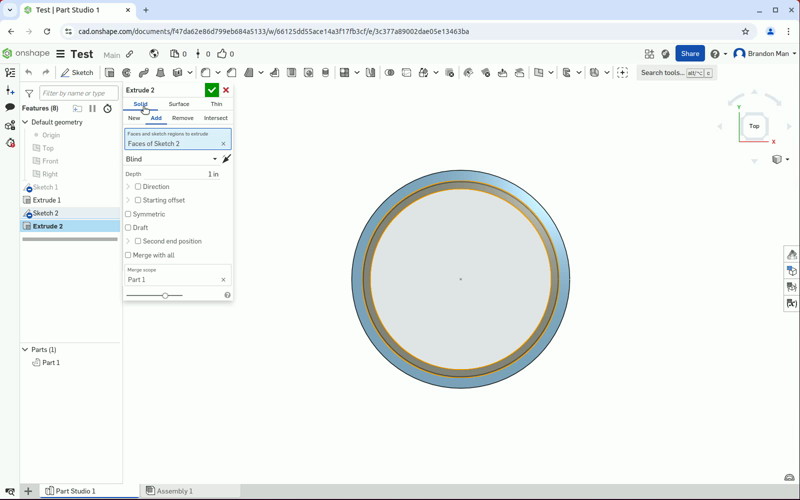
click(143, 106)
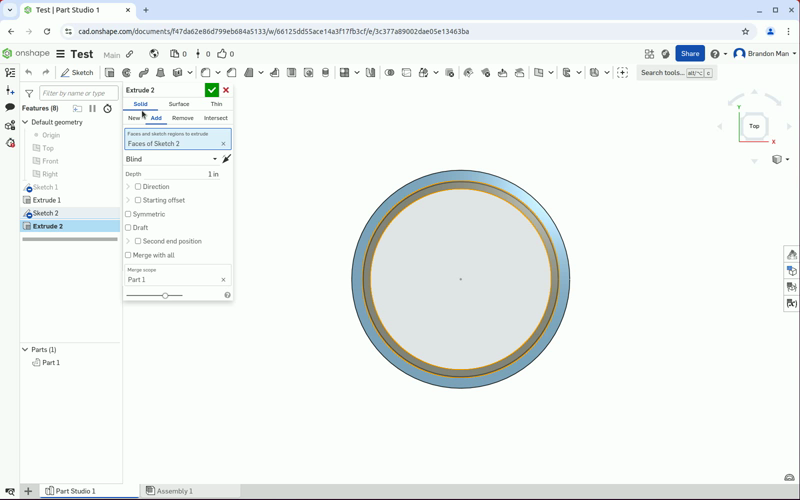
mouse_move(137, 120)
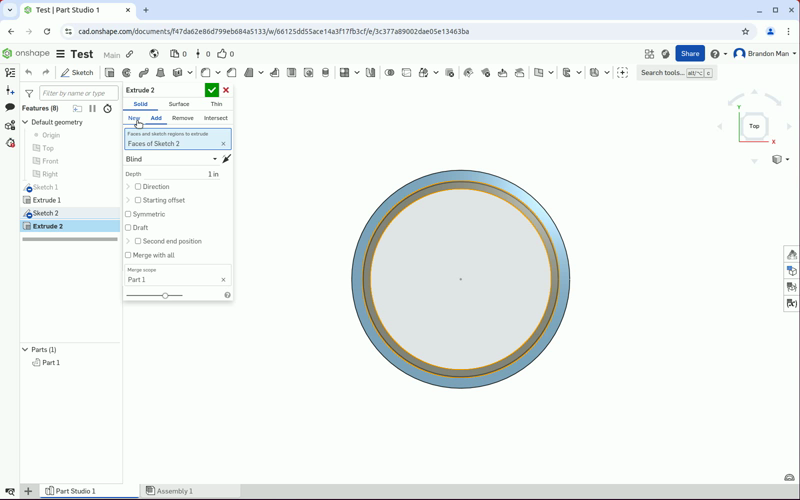
click(137, 120)
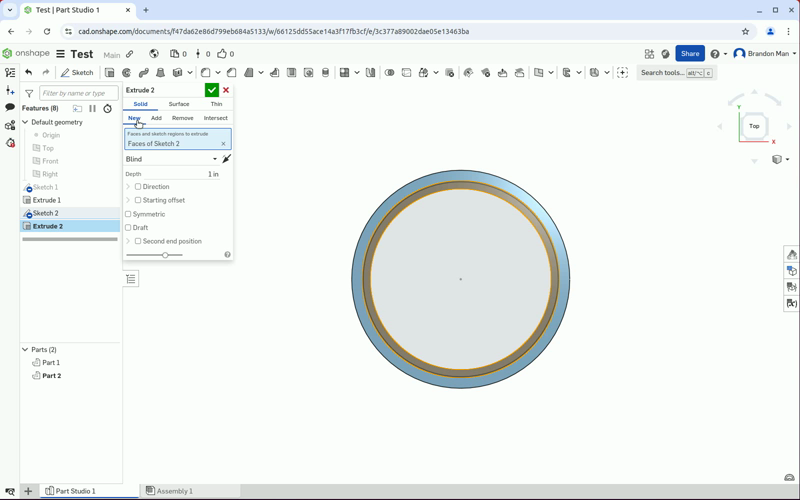
key(tab, 4)
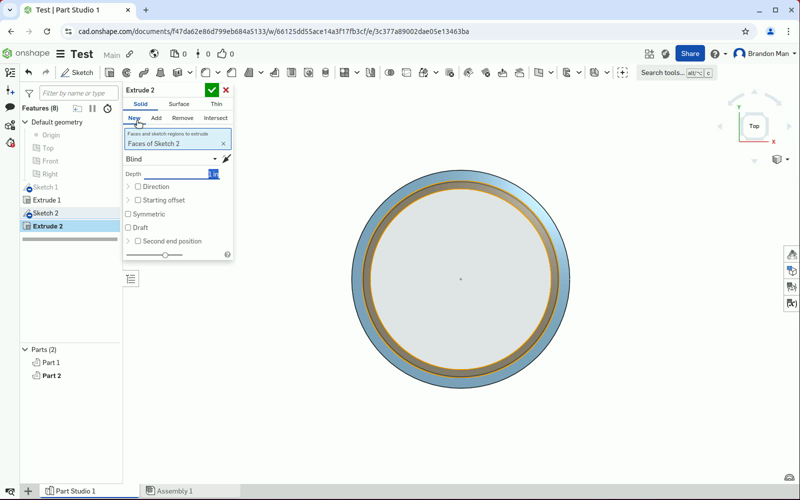
text(2.889)
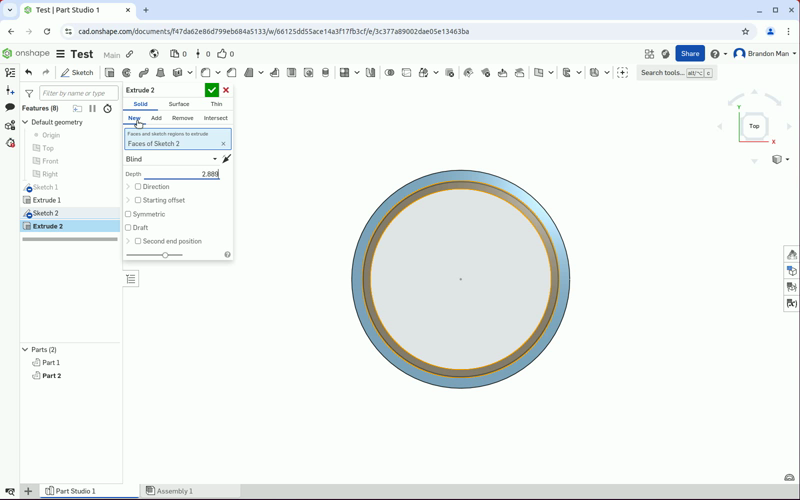
key(enter)
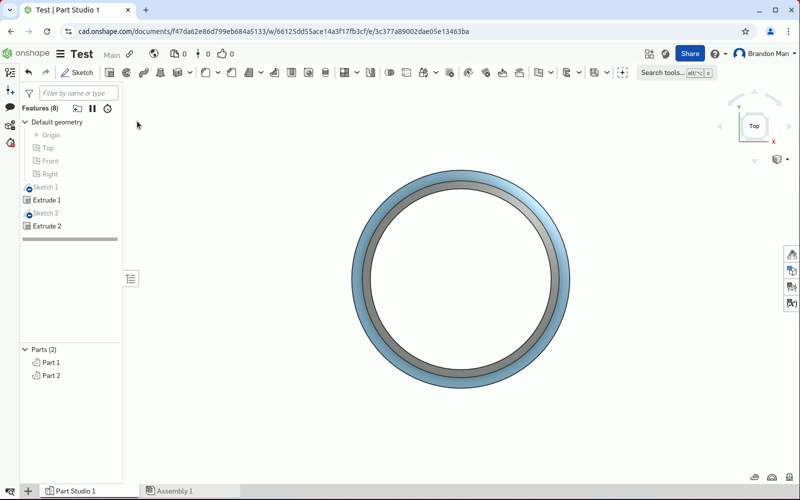
key(shift+h)
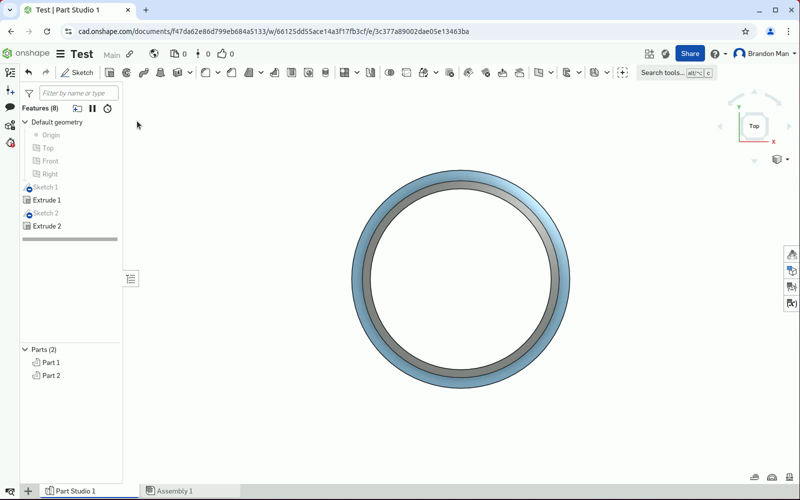
key(shift+h)
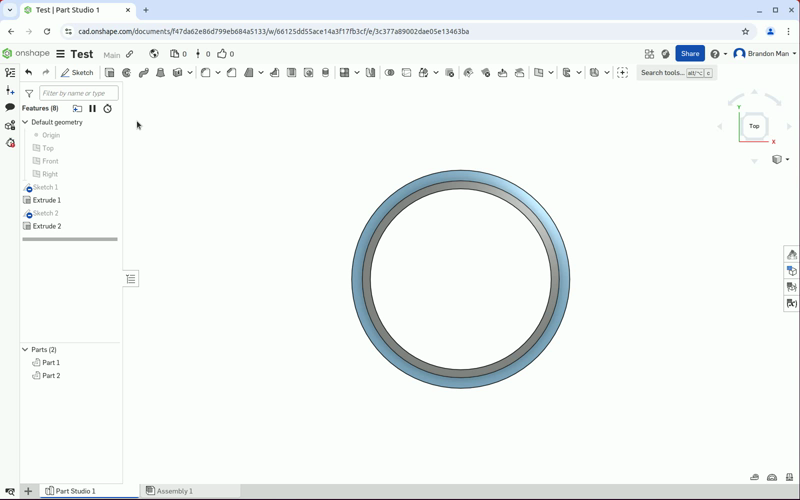
mouse_move(73, 189)
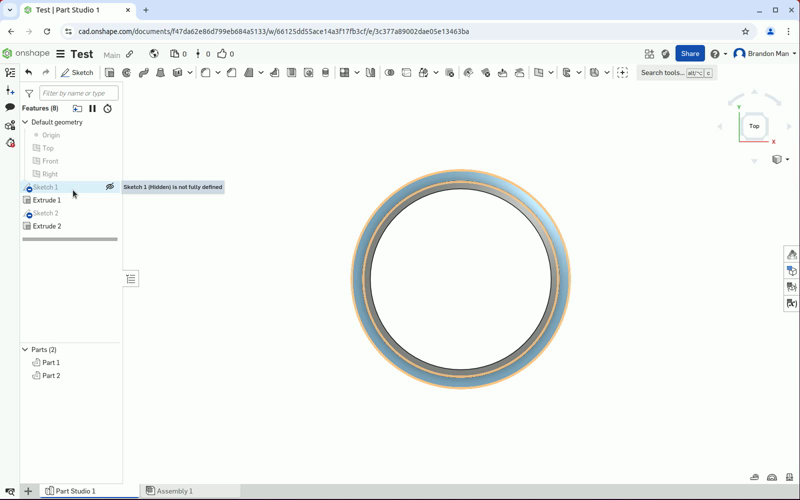
click(73, 189)
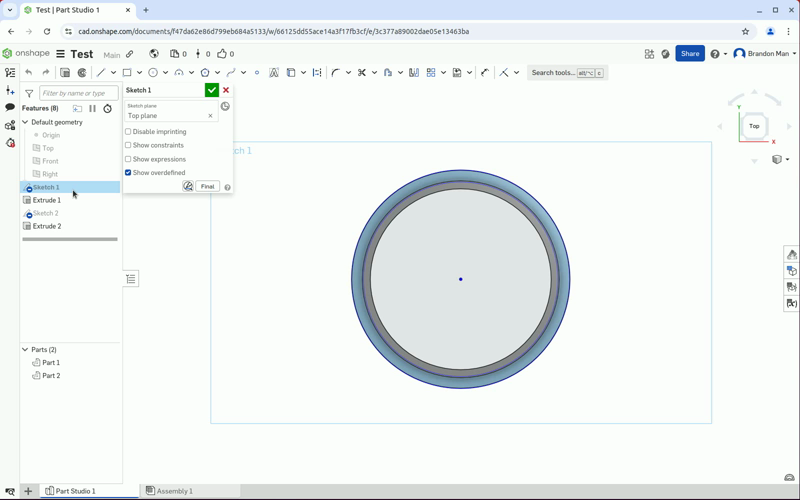
mouse_move(229, 92)
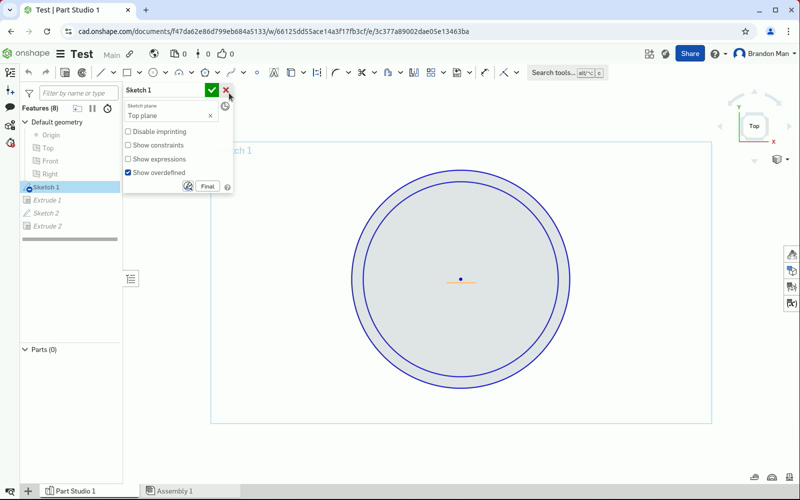
click(229, 92)
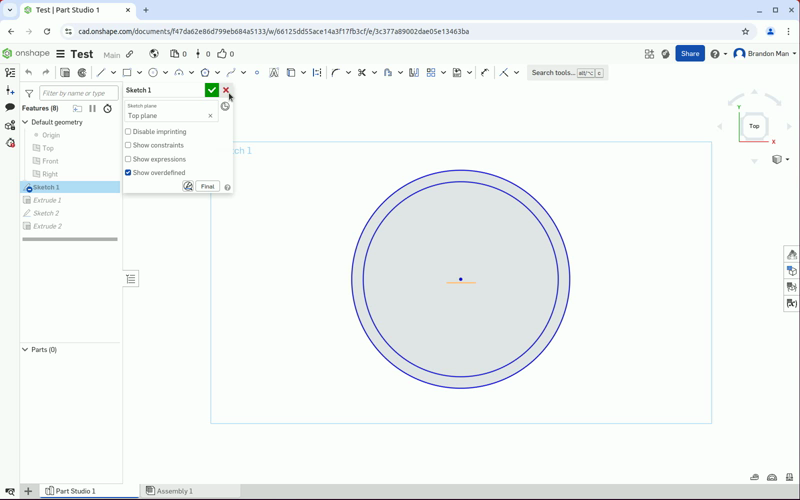
key(shift+s)
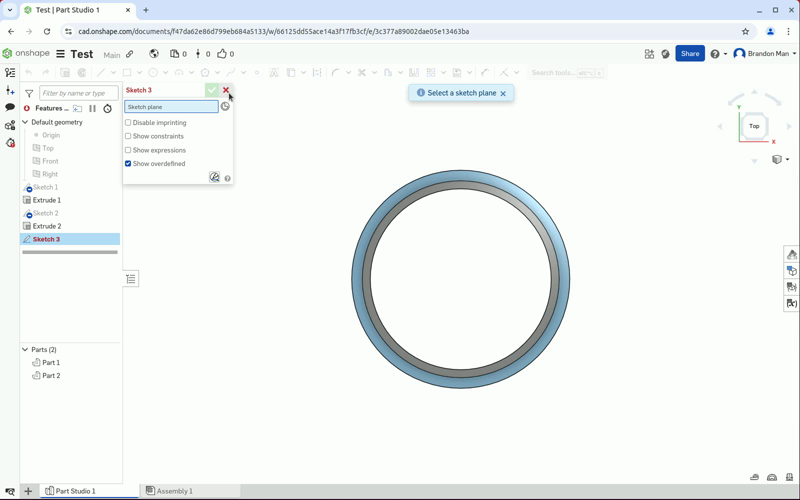
mouse_move(73, 150)
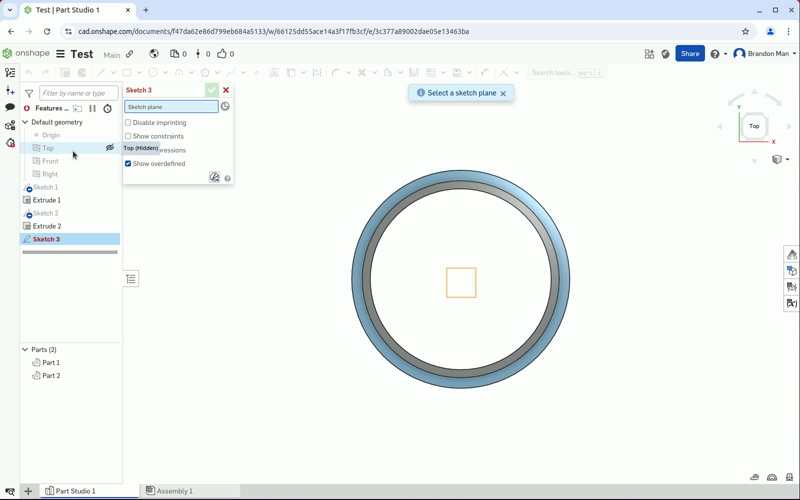
click(73, 150)
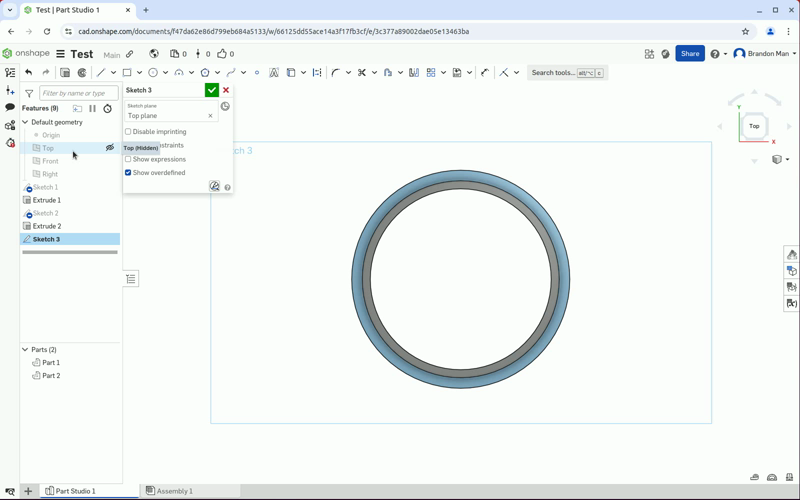
mouse_move(73, 352)
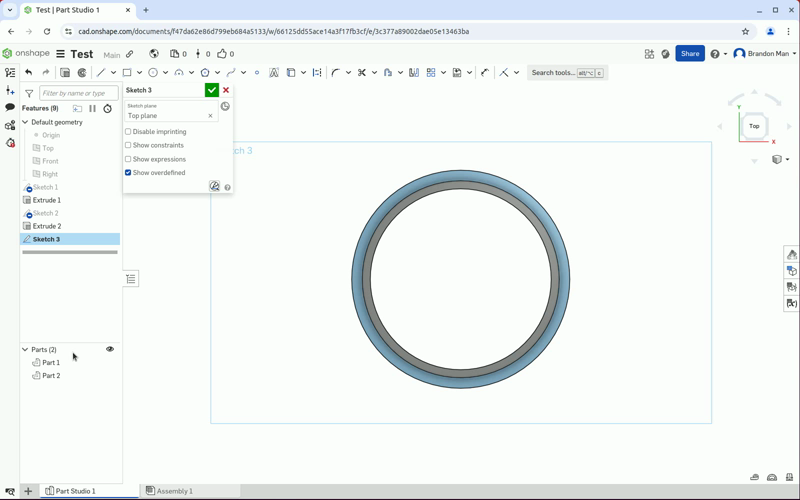
key(y)
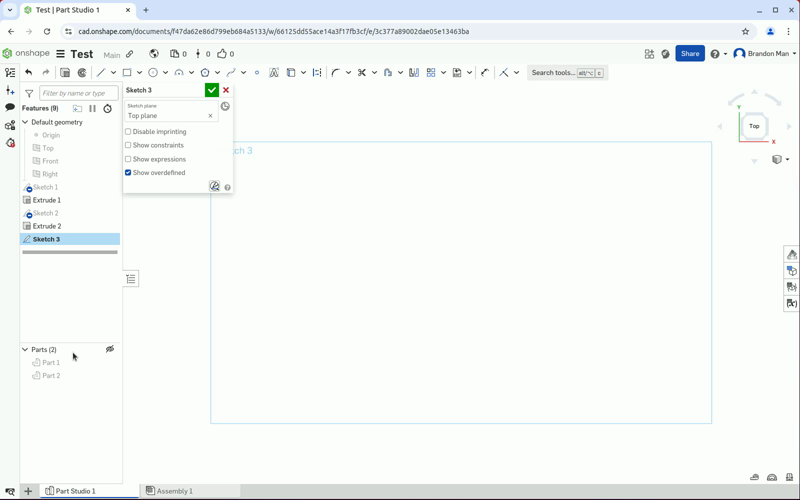
key(c)
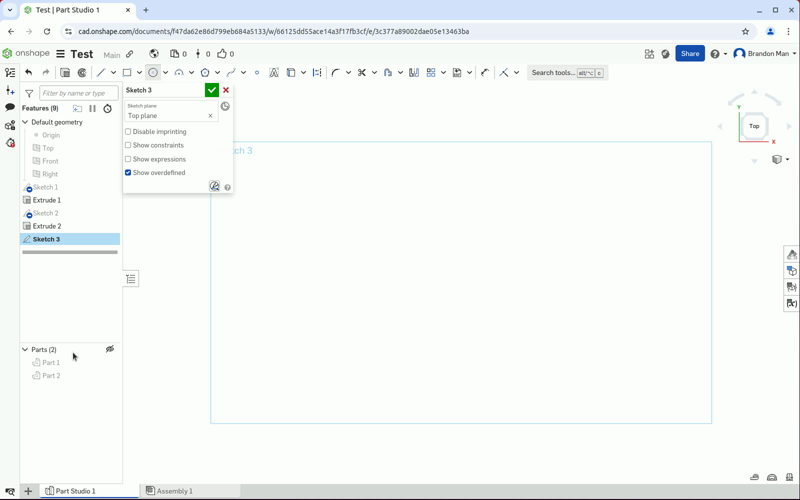
key_down(shift)
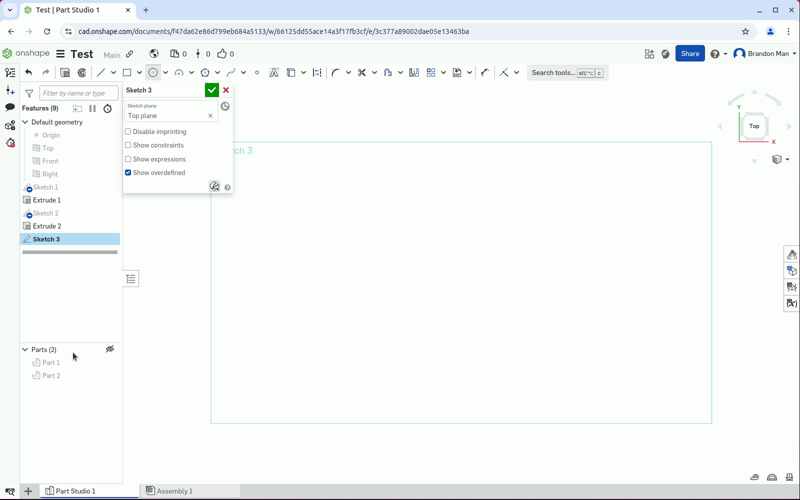
mouse_move(460, 279)
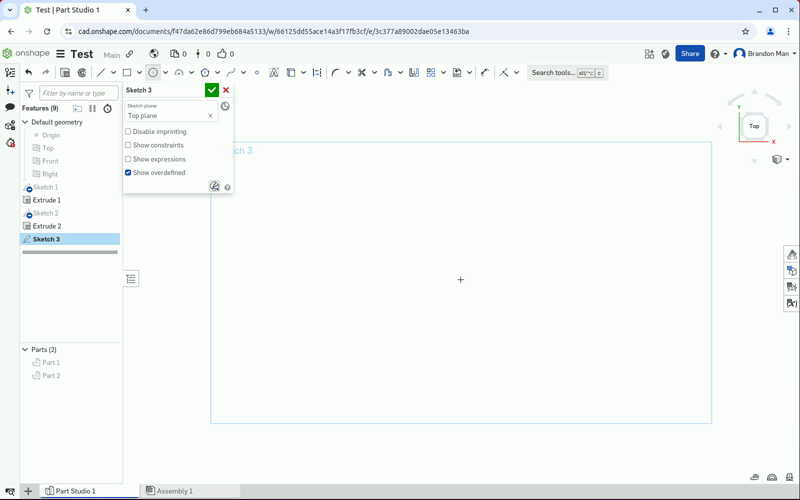
click(460, 279)
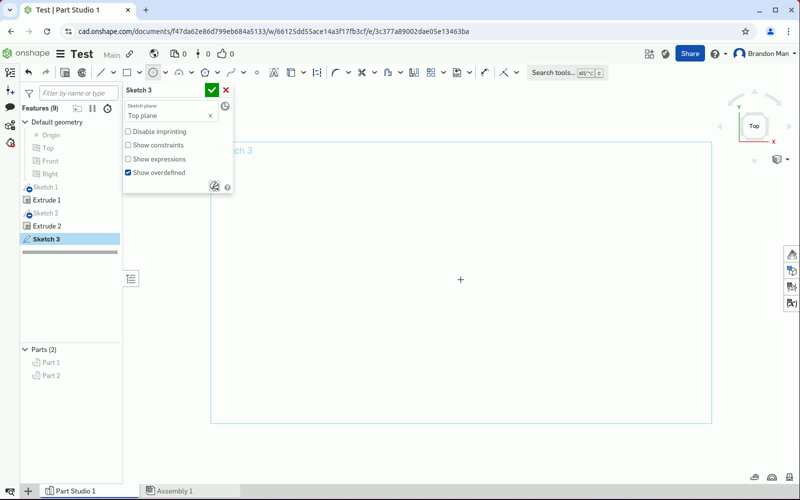
key_up(shift)
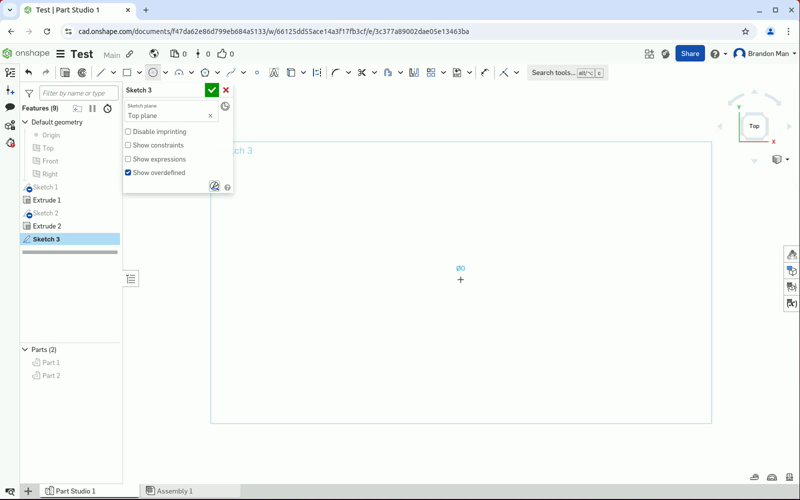
mouse_move(552, 279)
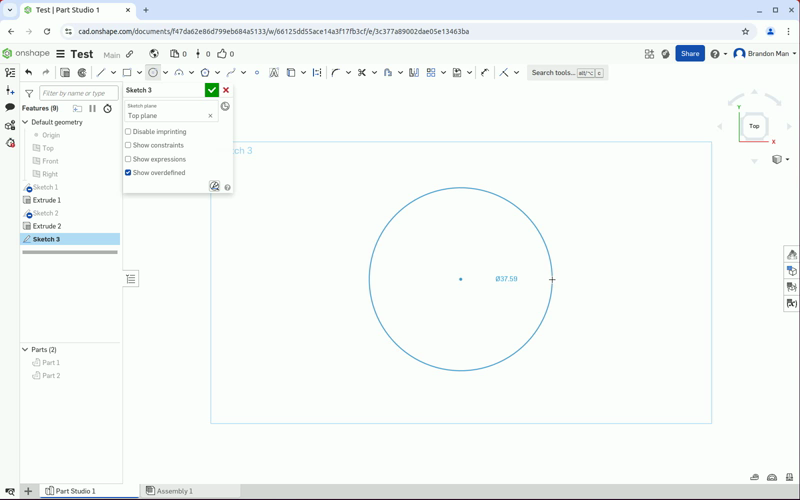
click(552, 279)
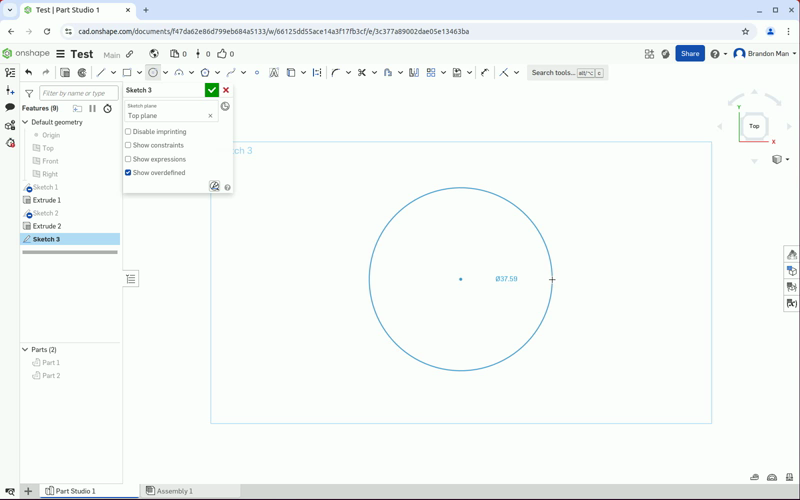
key(esc)
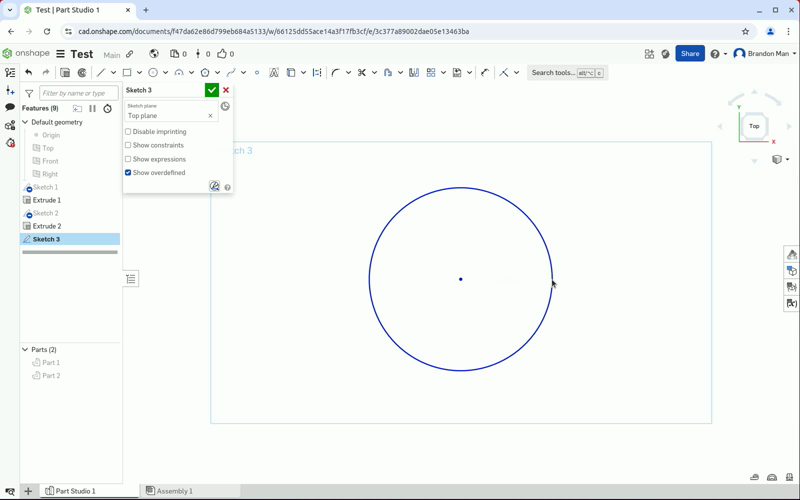
mouse_move(472, 293)
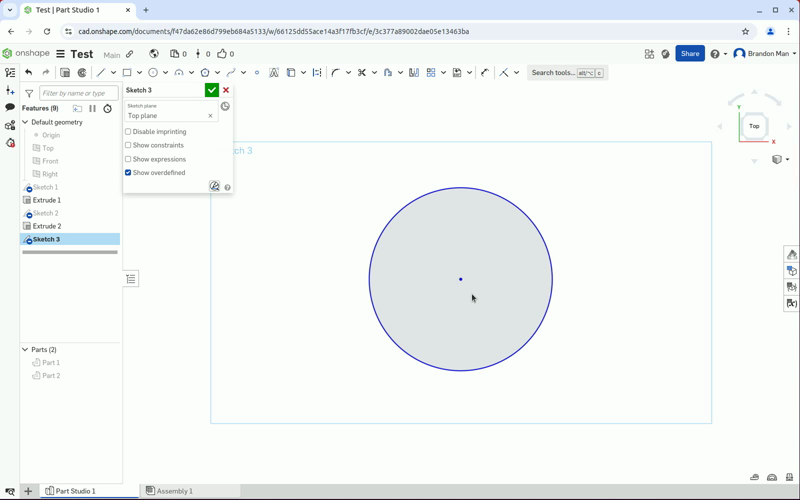
click(472, 293)
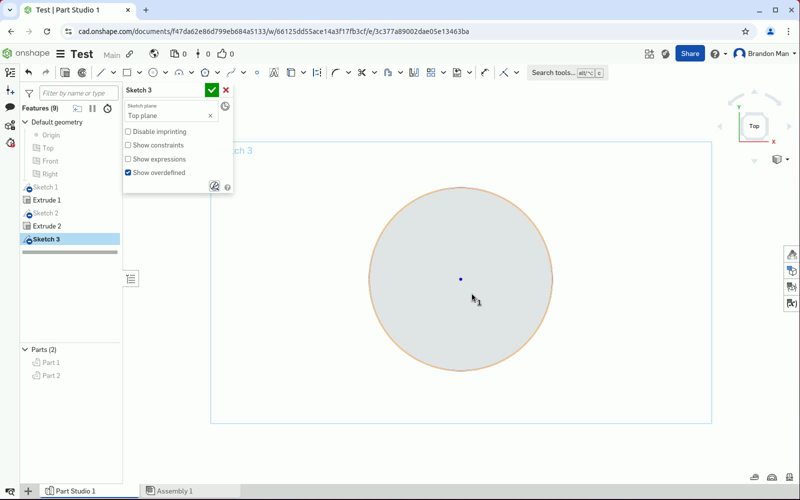
mouse_move(73, 352)
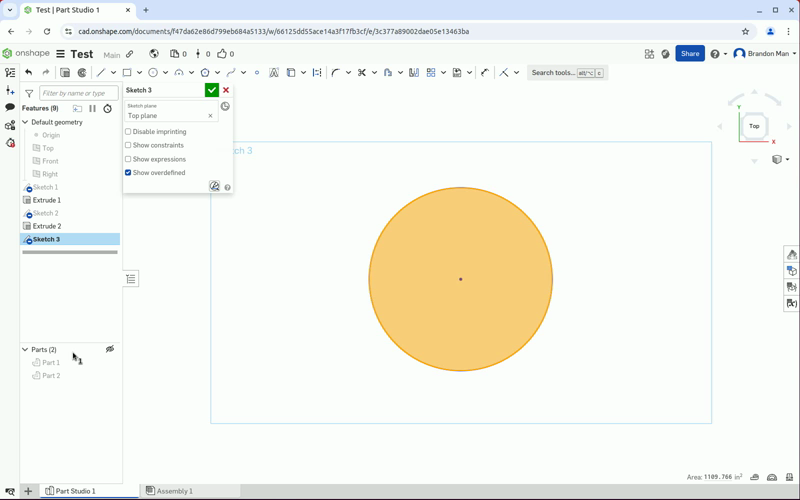
key(shift+y)
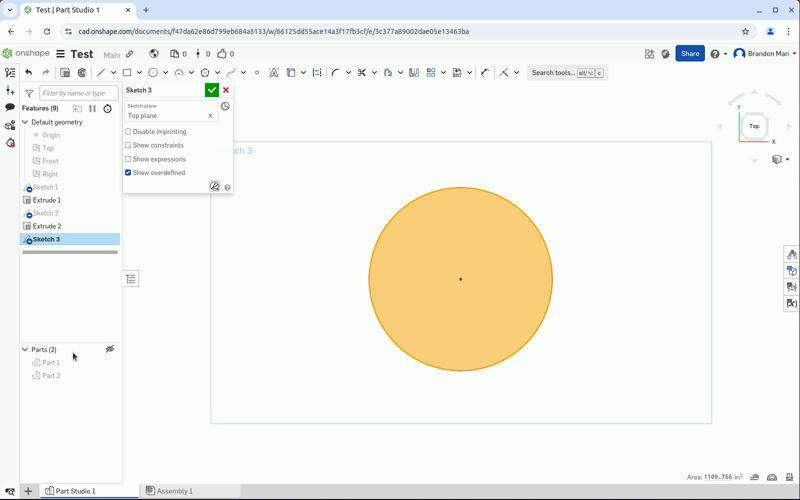
key(shift+e)
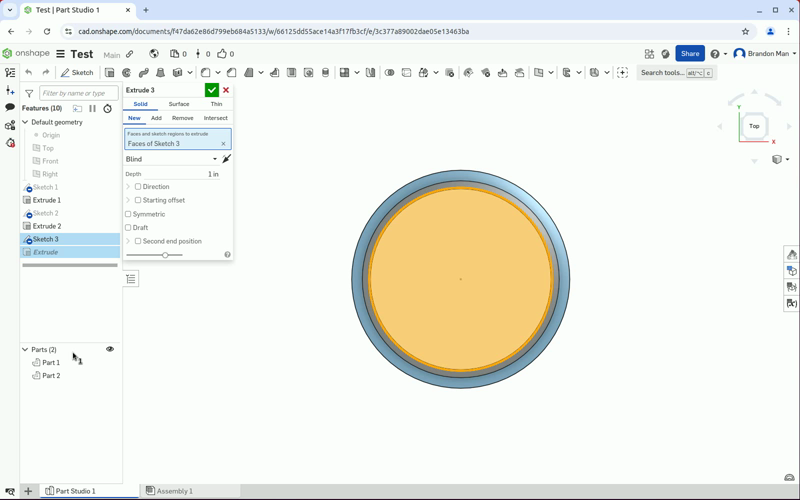
mouse_move(143, 106)
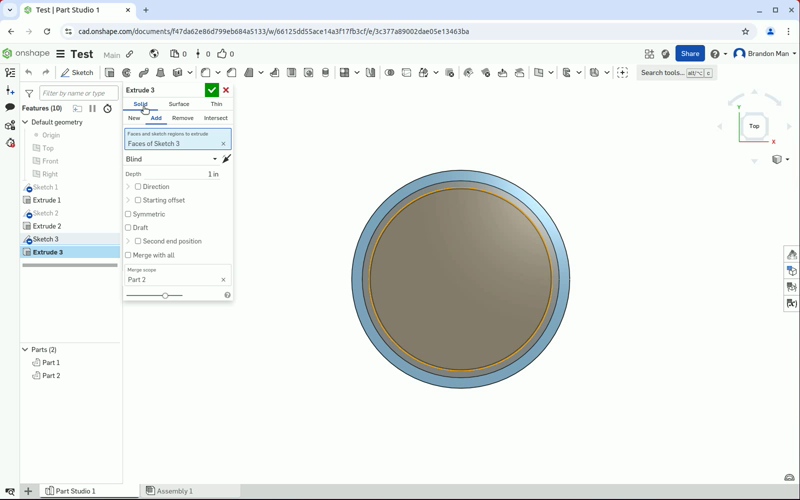
click(143, 106)
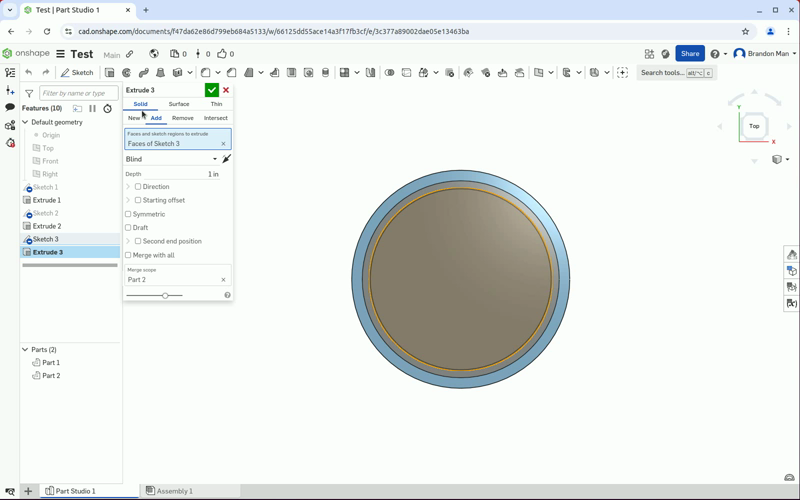
mouse_move(137, 120)
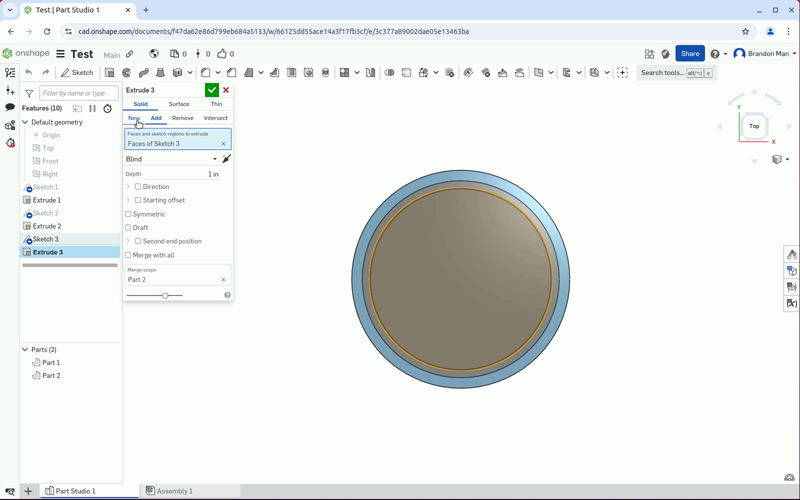
click(137, 120)
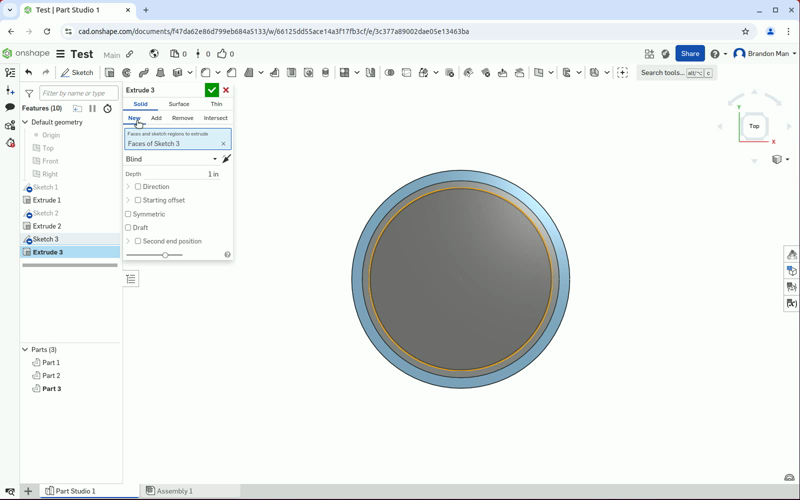
key(tab, 4)
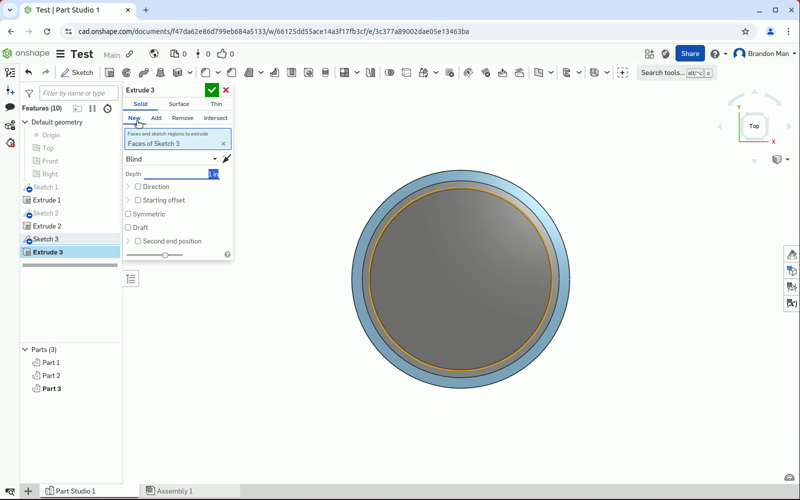
text(1.444)
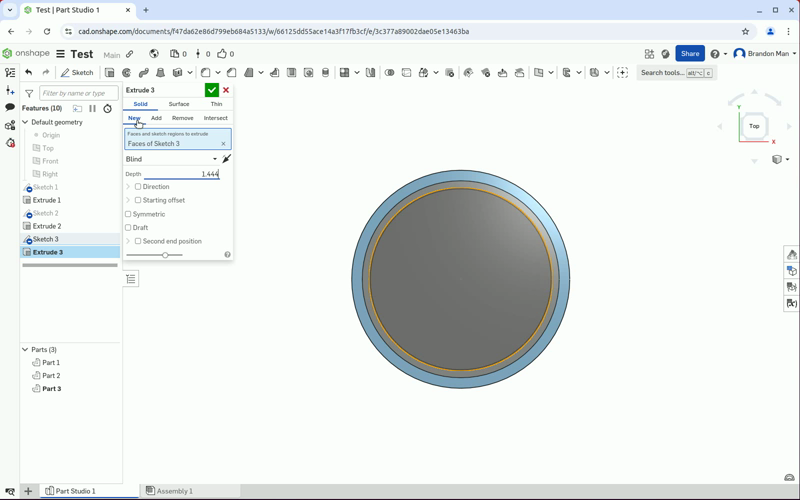
key(enter)
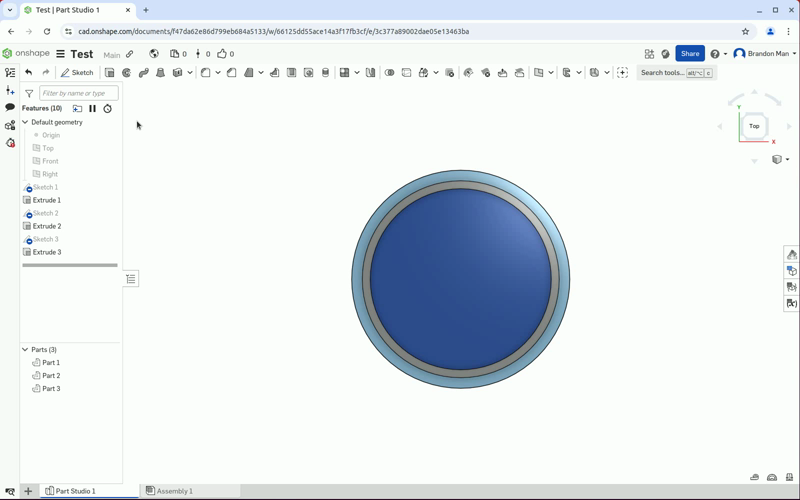
key(shift+h)
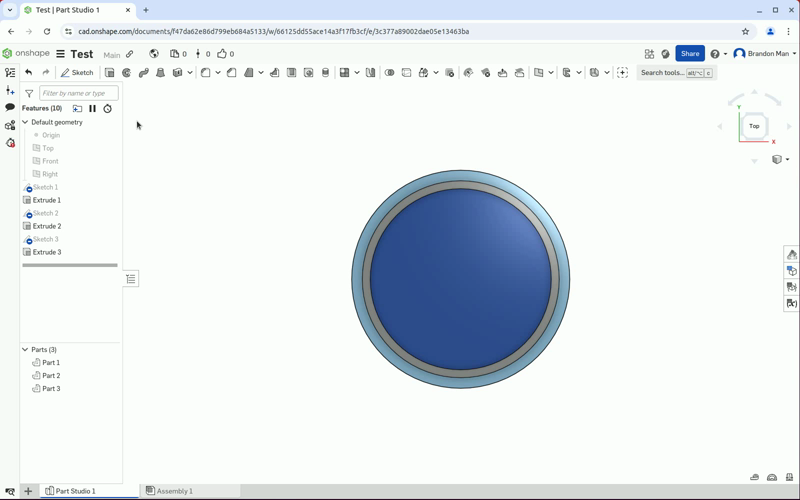
key(shift+h)
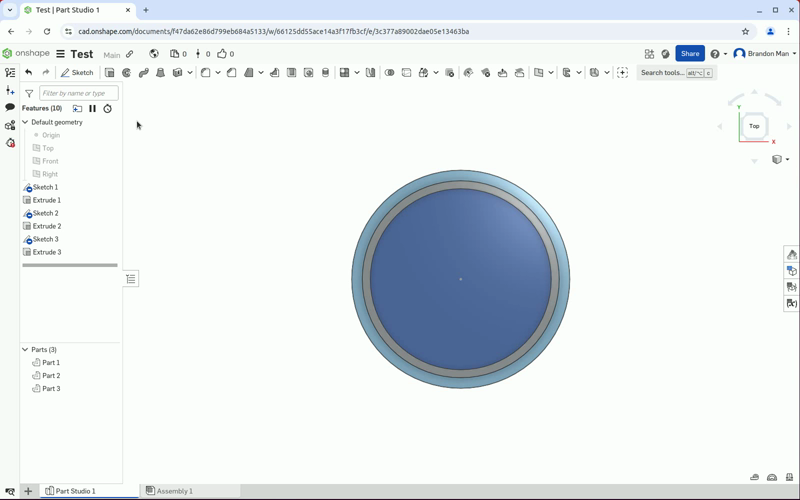
key(shift+7)
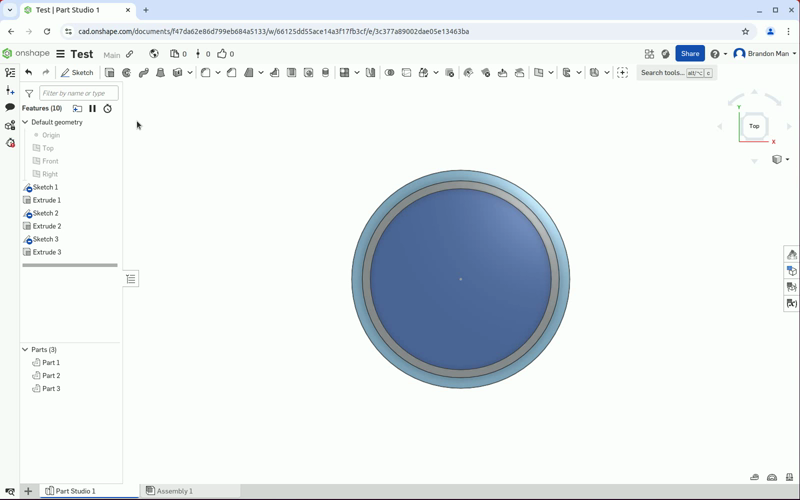
key(up, 3)
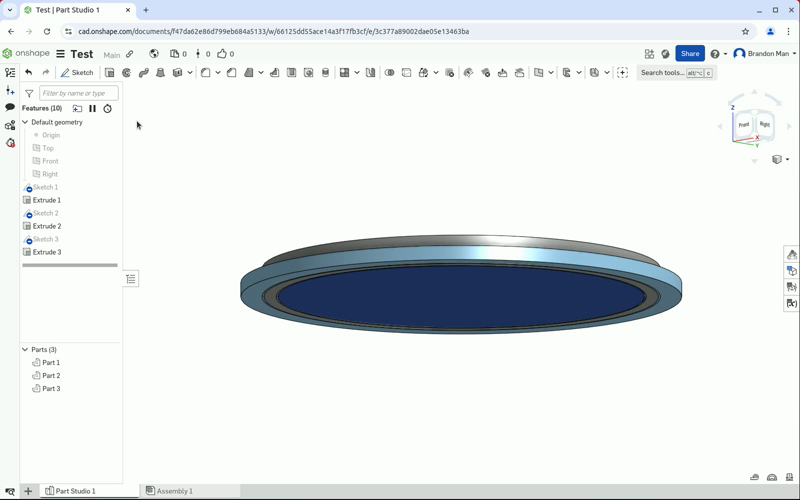
key(left, 3)
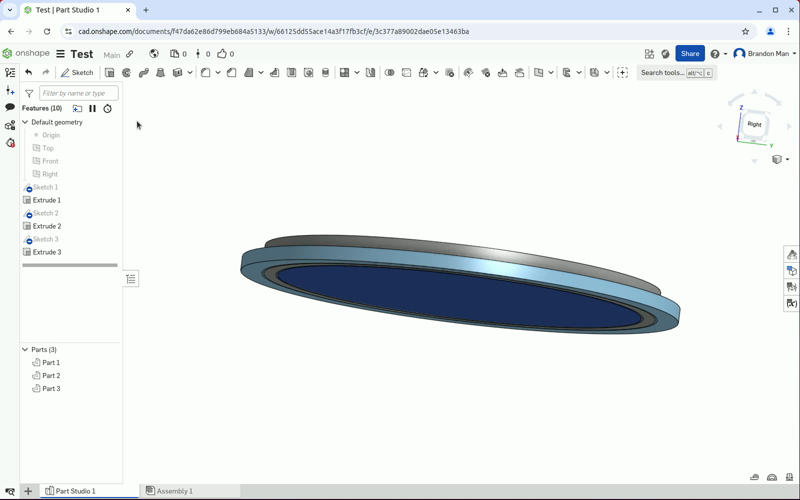
key(right, 3)
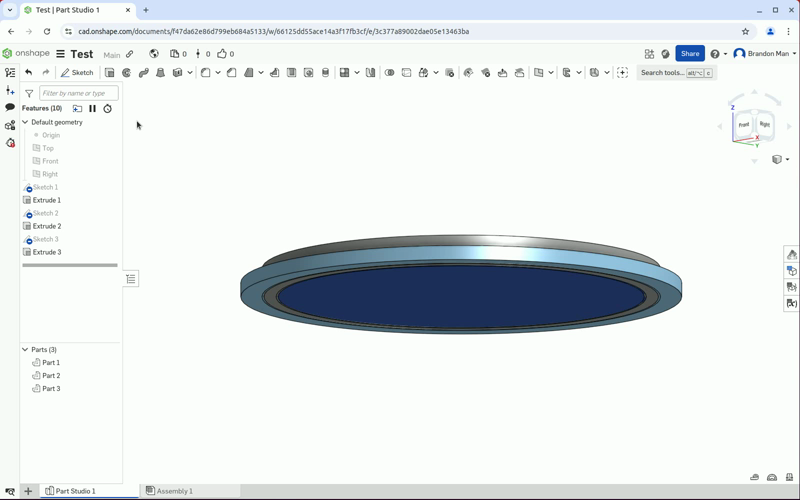
key(down, 3)
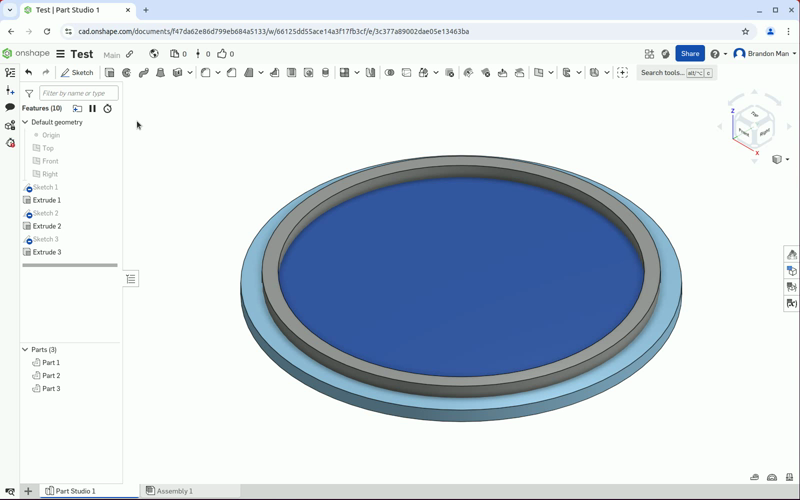
mouse_move(73, 189)
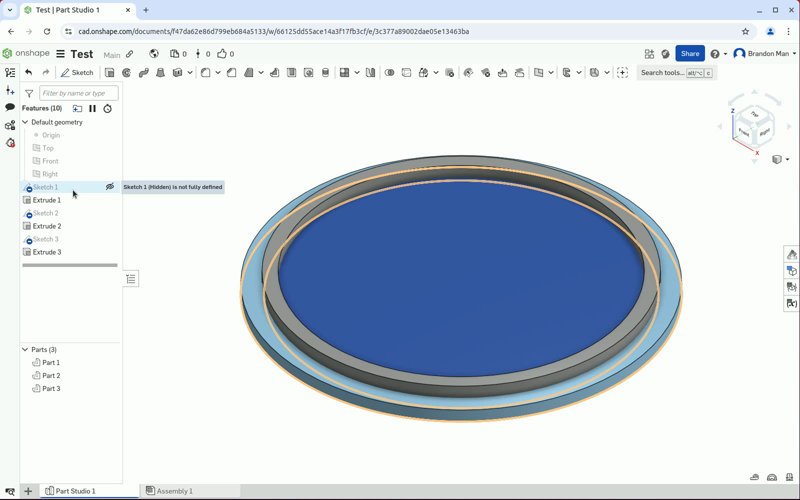
click(73, 189)